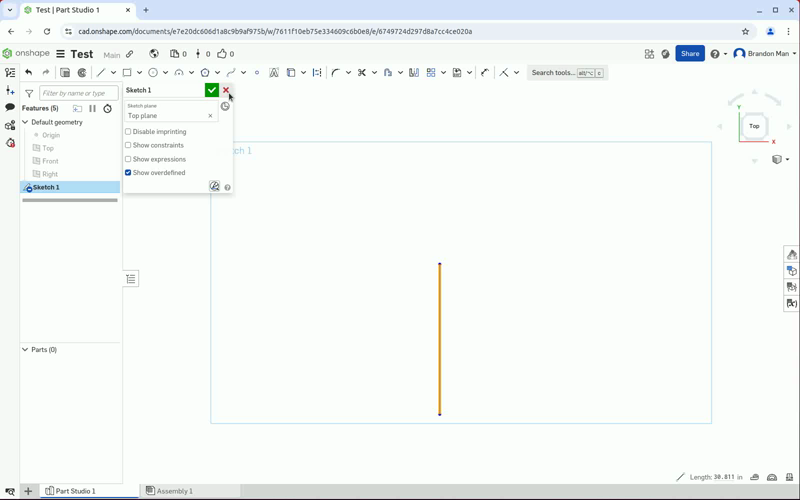
key(shift+h)
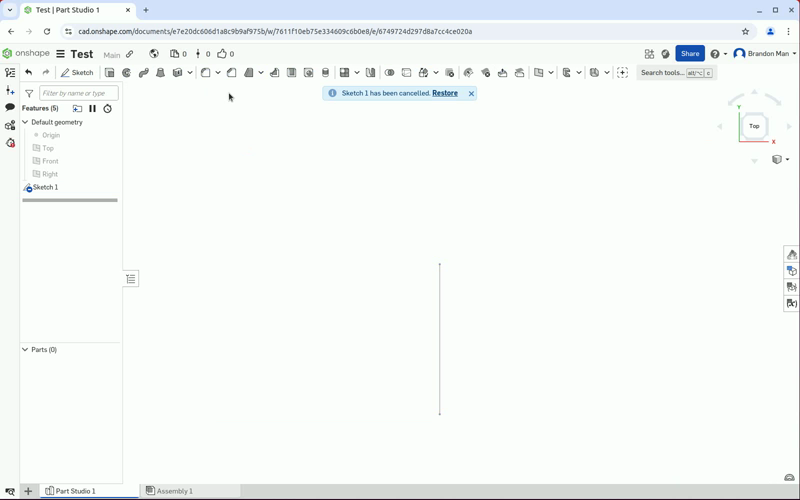
key(shift+s)
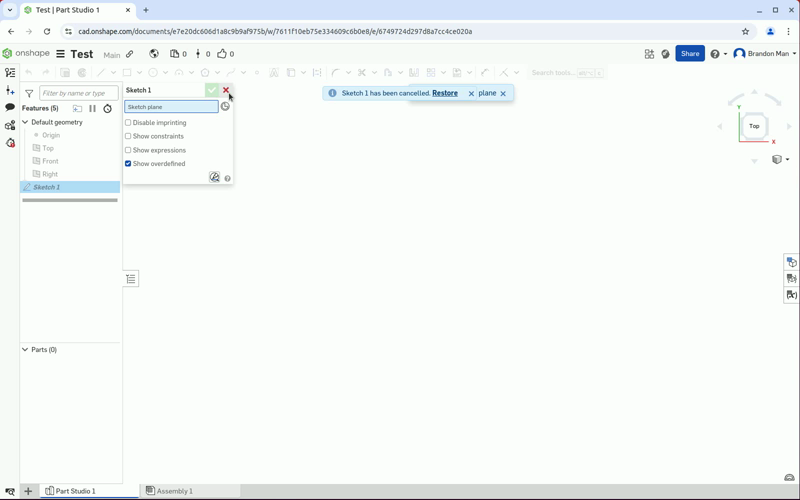
mouse_move(73, 150)
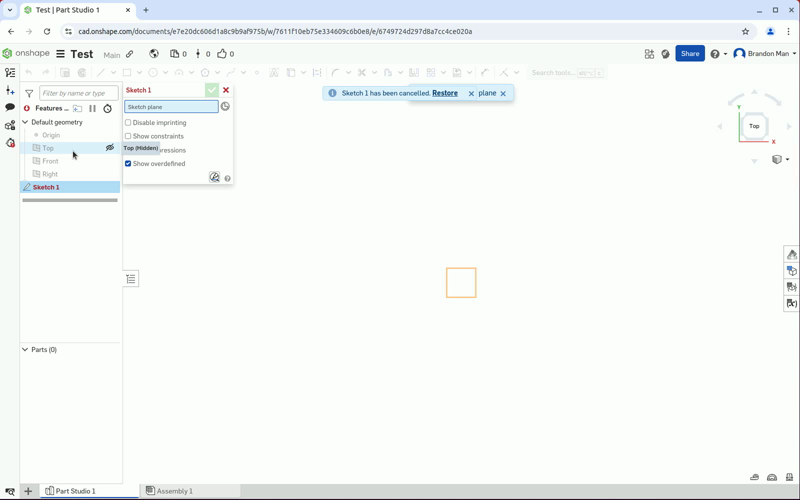
click(73, 150)
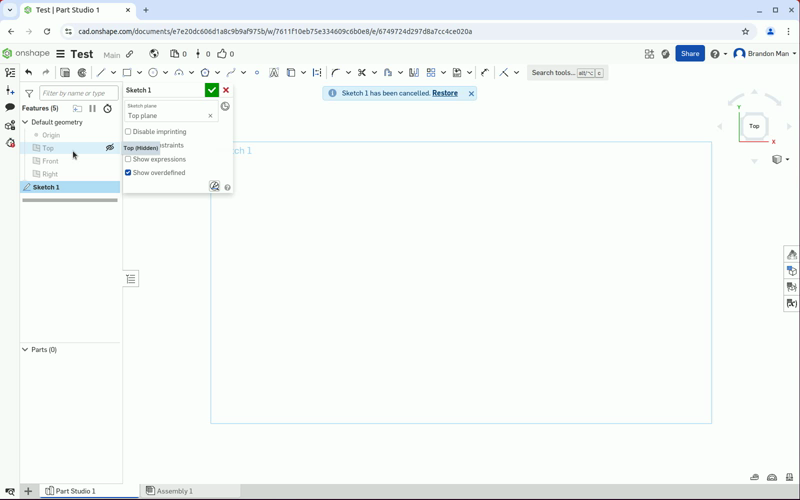
mouse_move(73, 352)
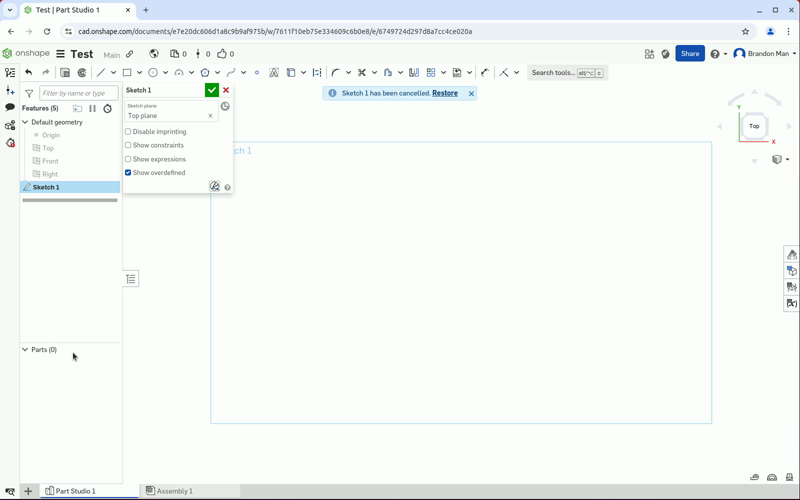
key(y)
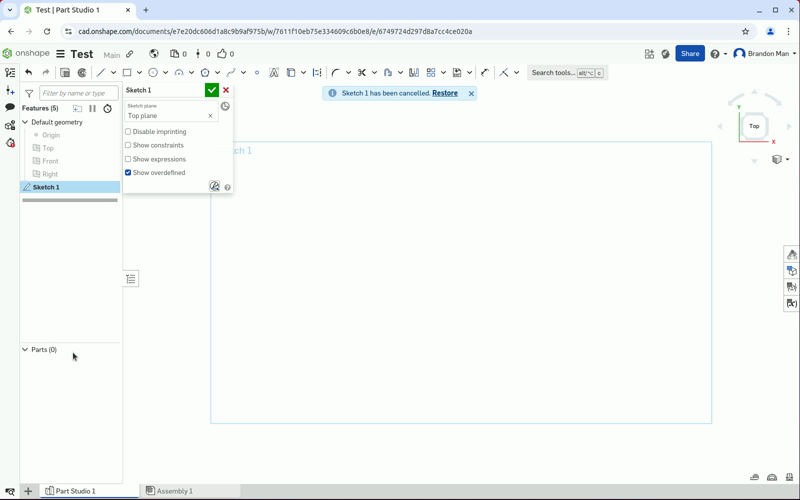
key(l)
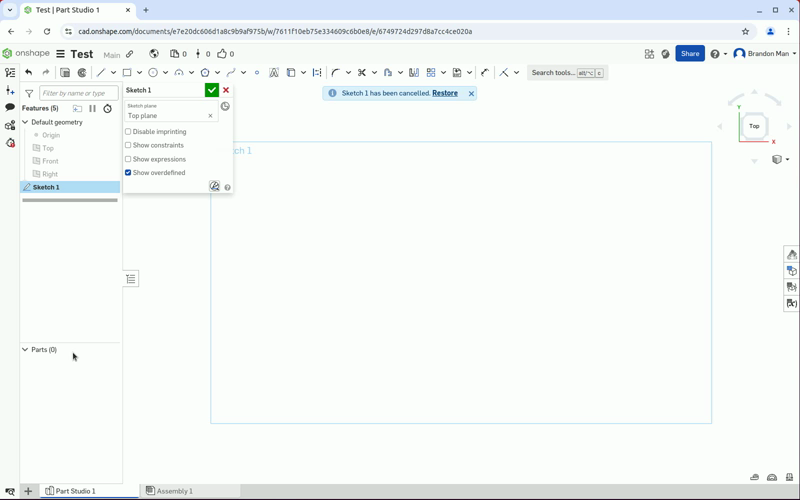
key_down(shift)
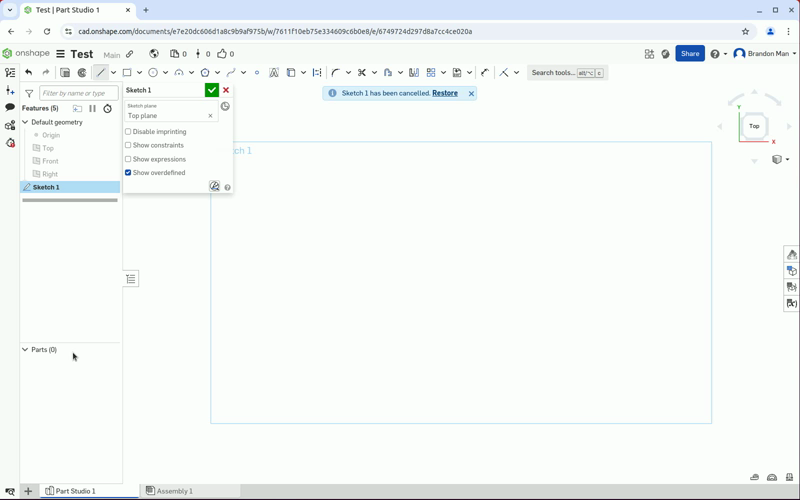
mouse_move(445, 320)
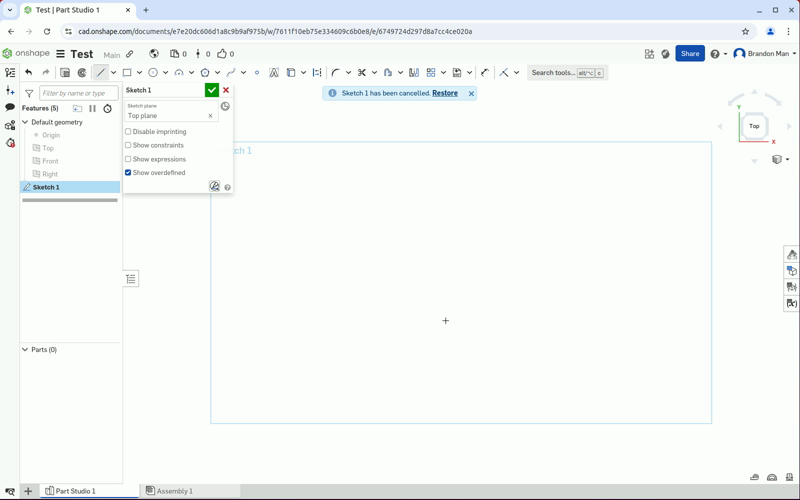
click(445, 320)
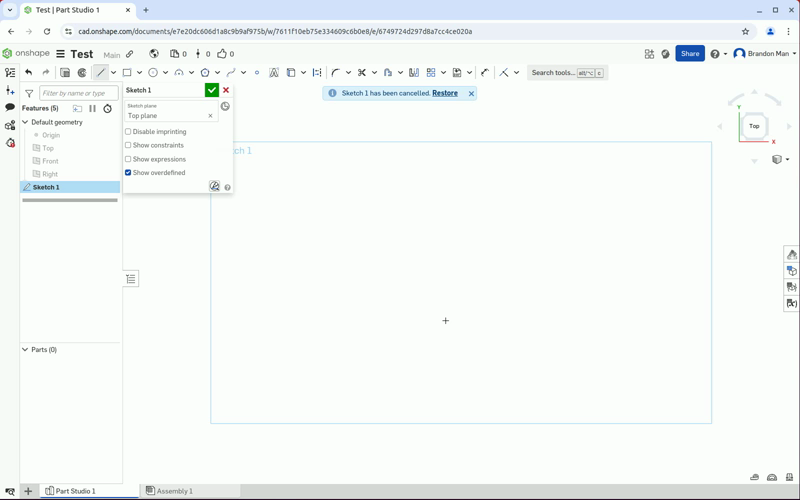
key_up(shift)
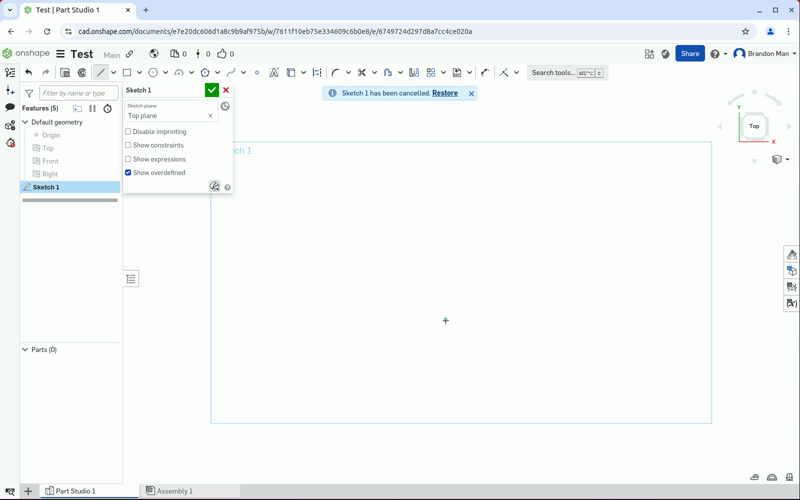
key_down(shift)
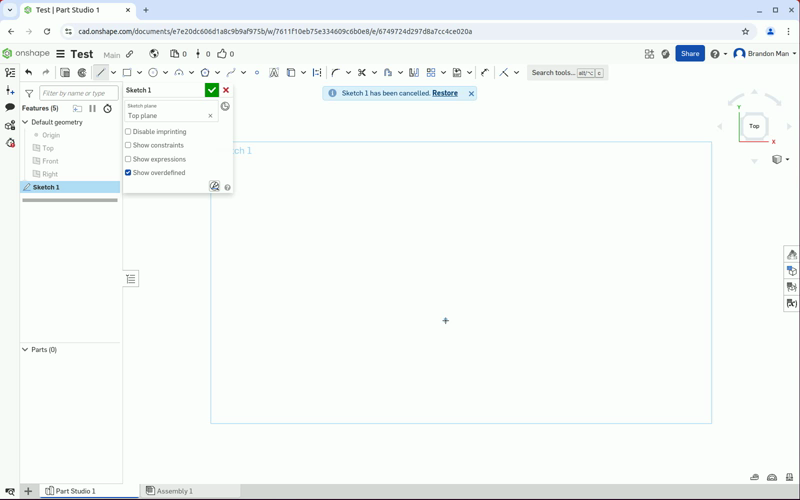
mouse_move(475, 320)
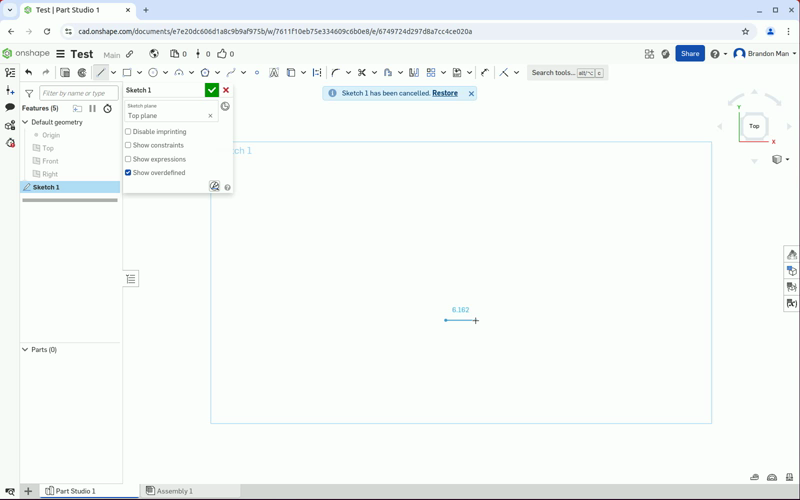
mouse_move(476, 320)
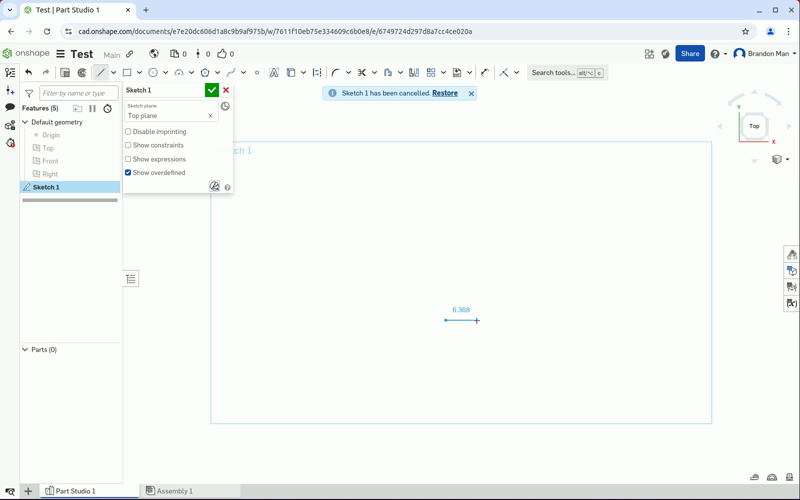
click(476, 320)
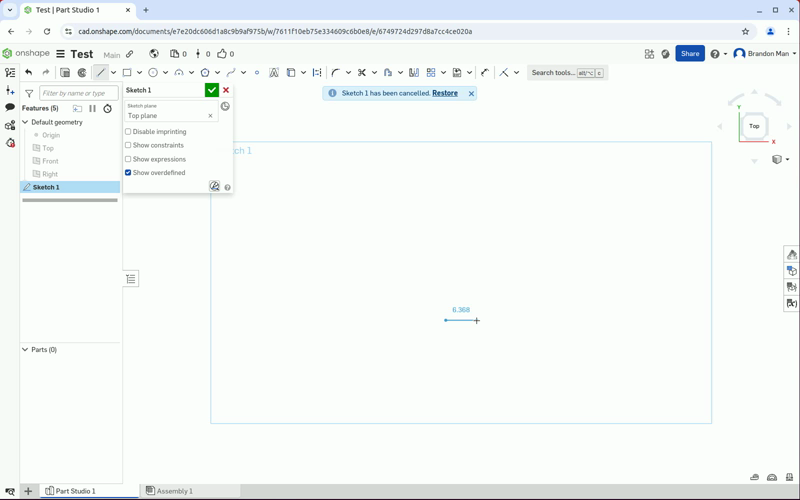
key_up(shift)
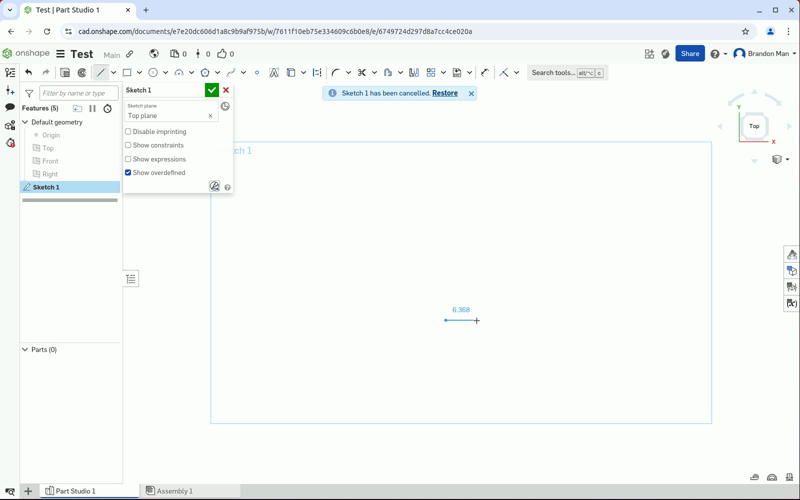
key_down(shift)
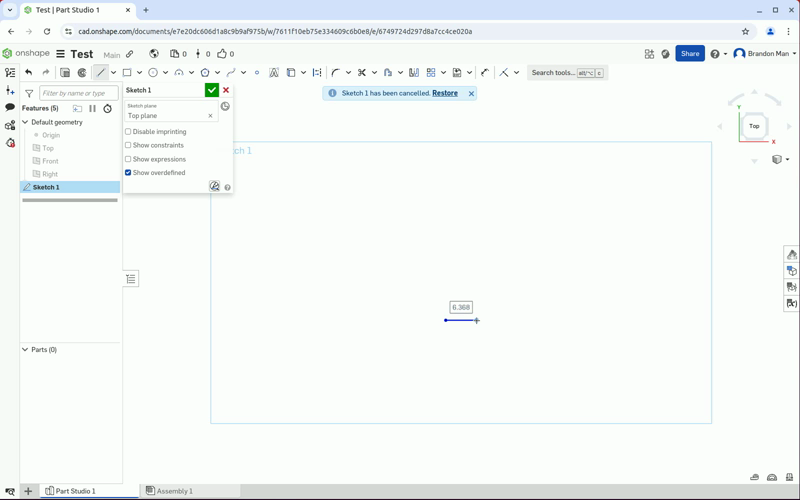
mouse_move(506, 320)
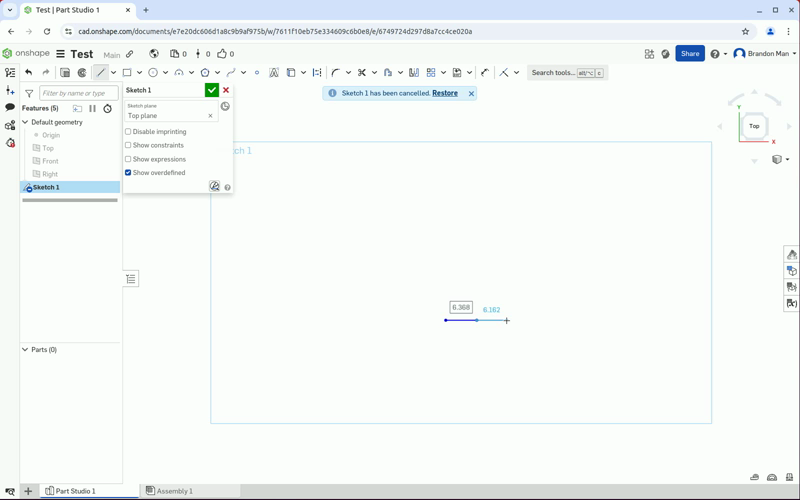
mouse_move(476, 312)
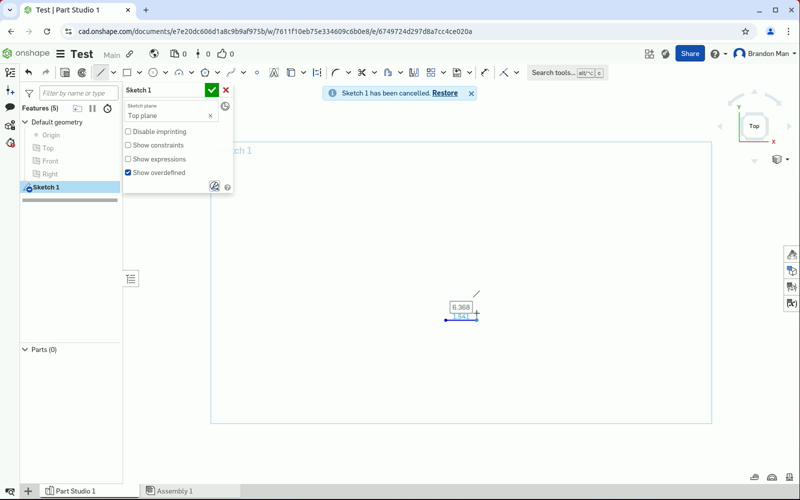
click(476, 312)
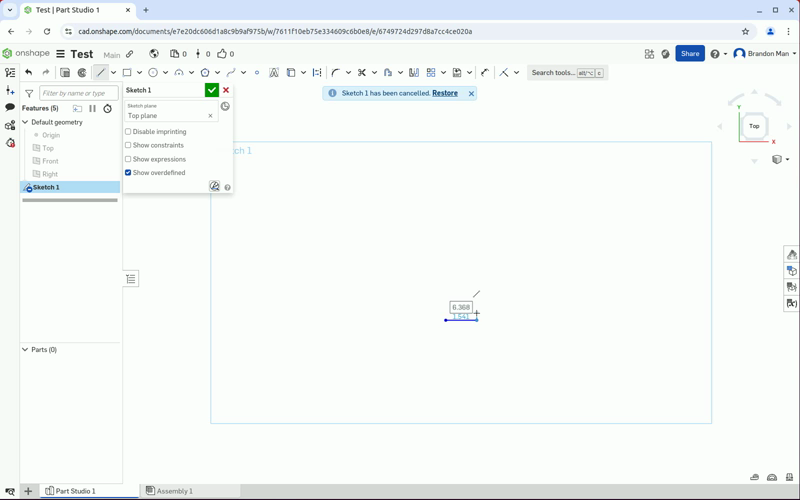
key_up(shift)
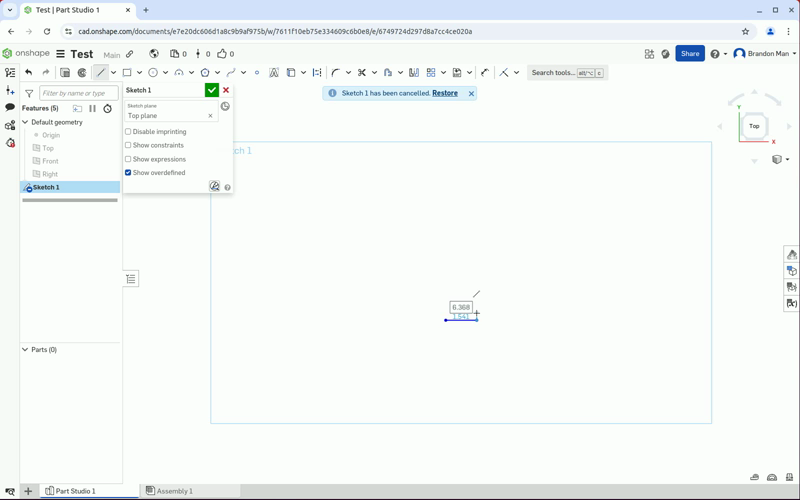
key_down(shift)
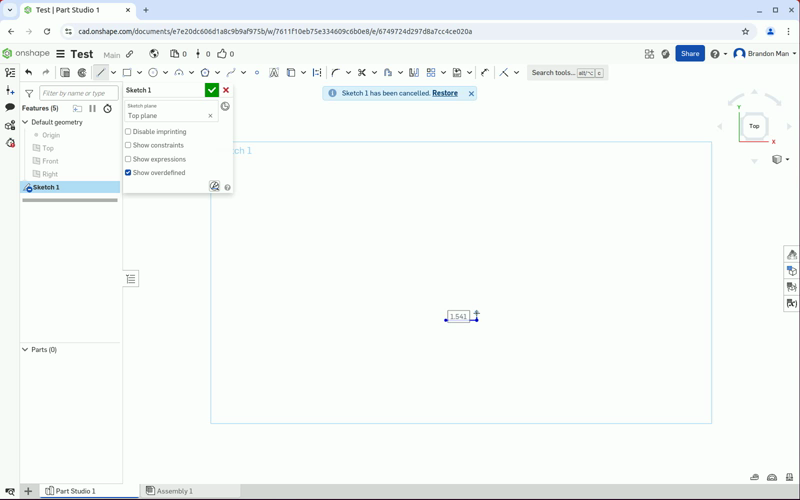
mouse_move(506, 312)
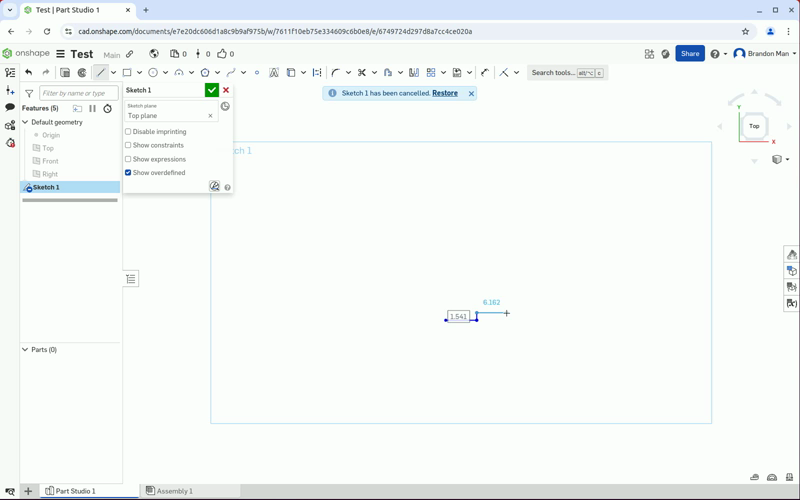
mouse_move(445, 312)
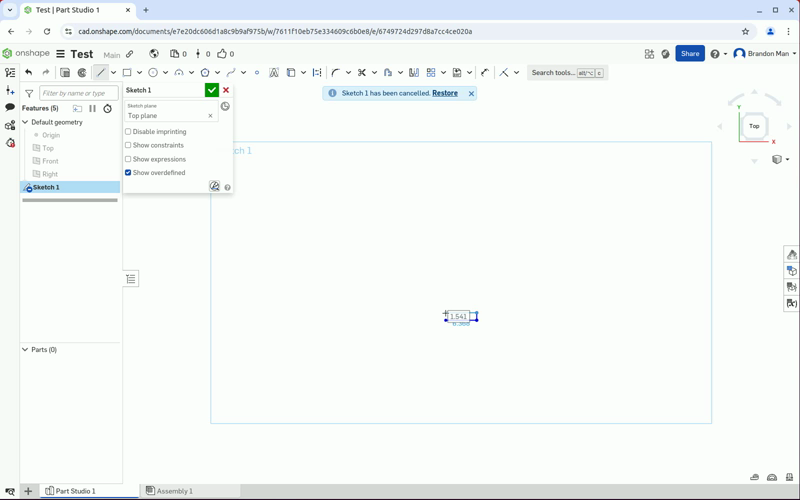
click(445, 312)
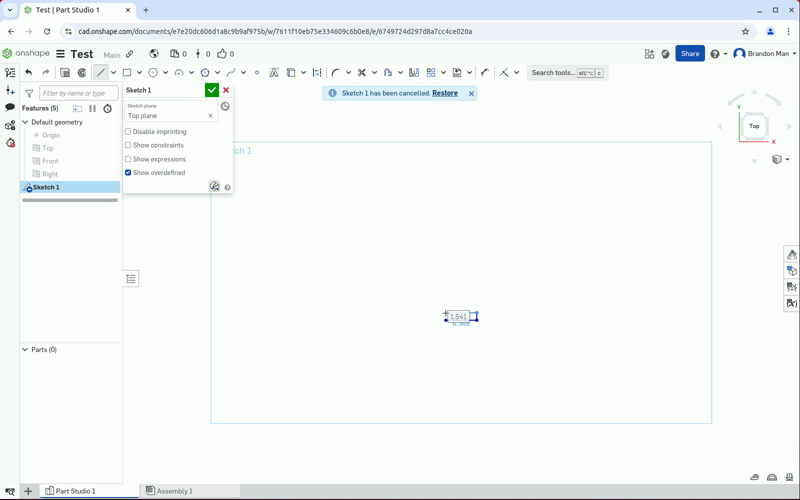
key_up(shift)
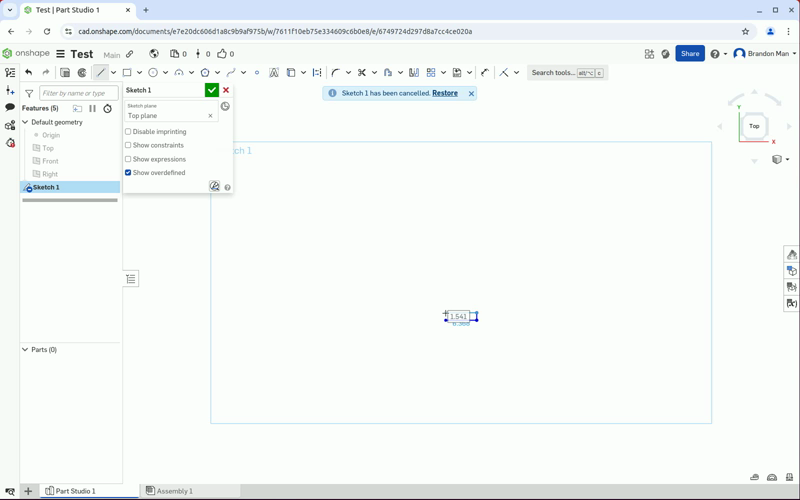
mouse_move(475, 312)
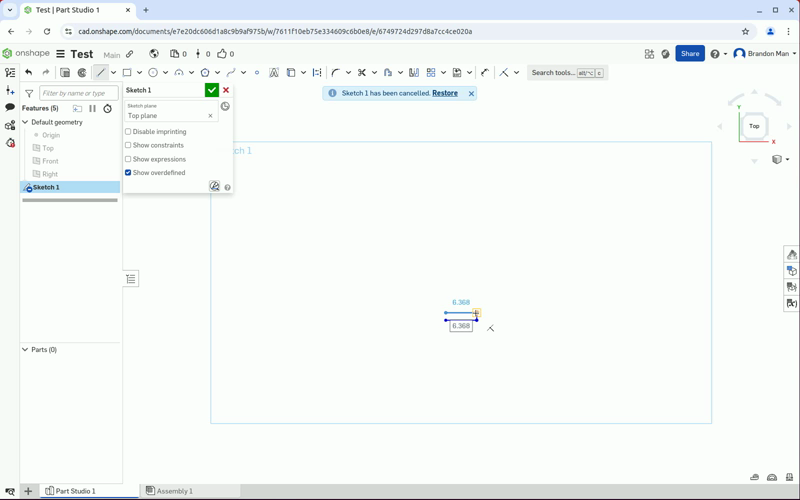
key_down(shift)
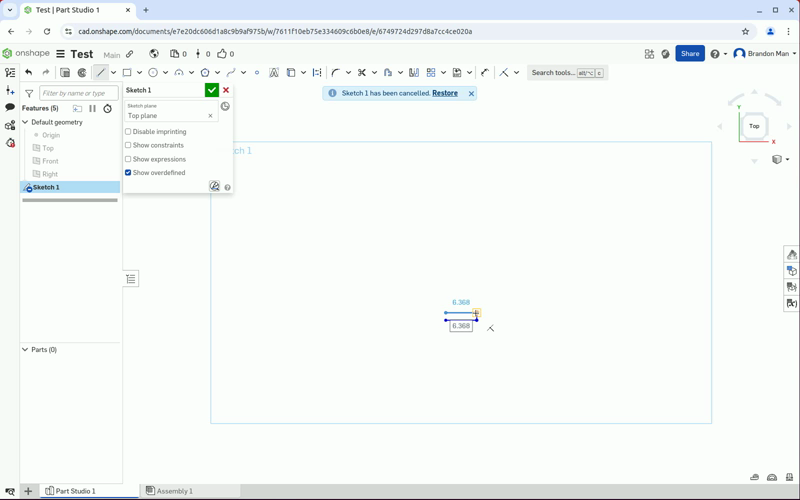
mouse_move(445, 320)
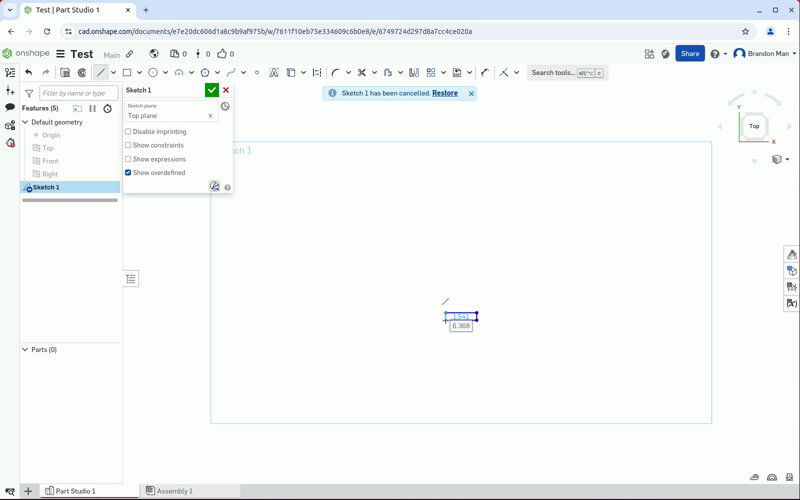
key_up(shift)
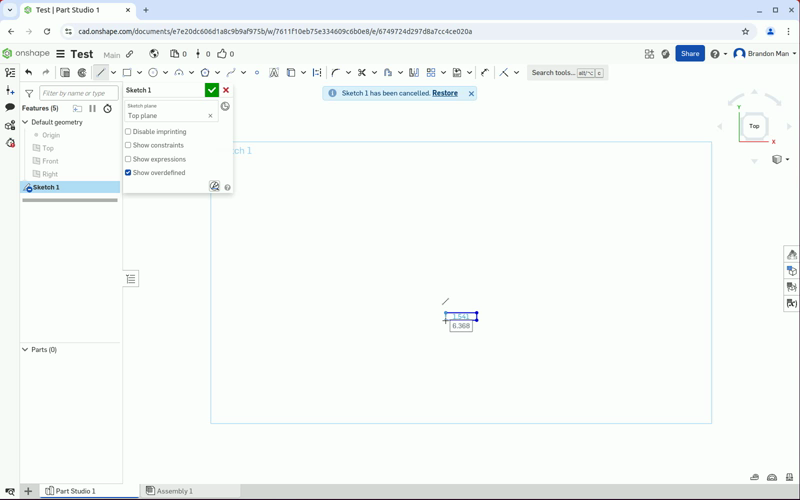
click(445, 320)
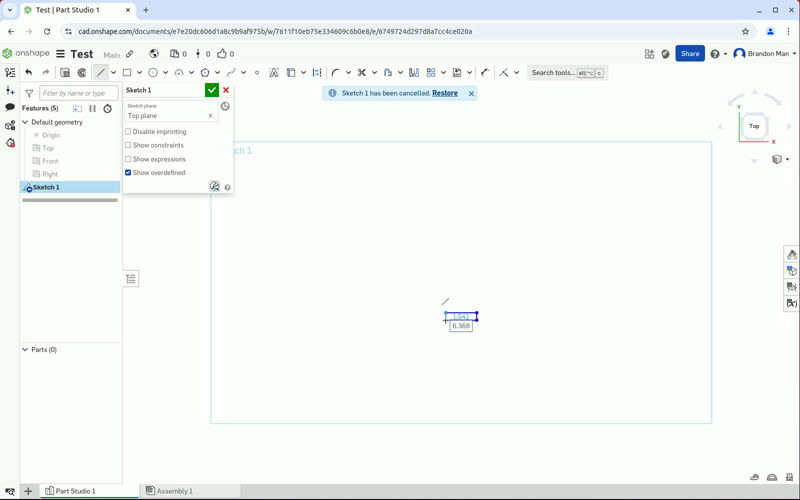
key(esc)
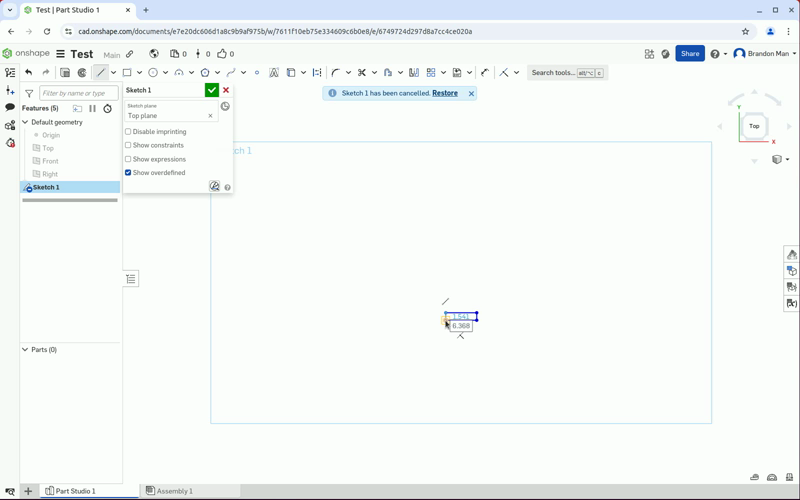
mouse_move(459, 313)
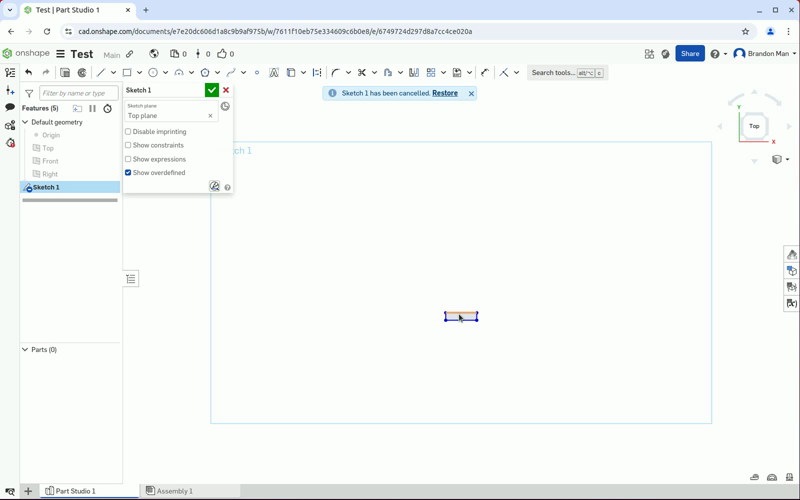
scroll(6)
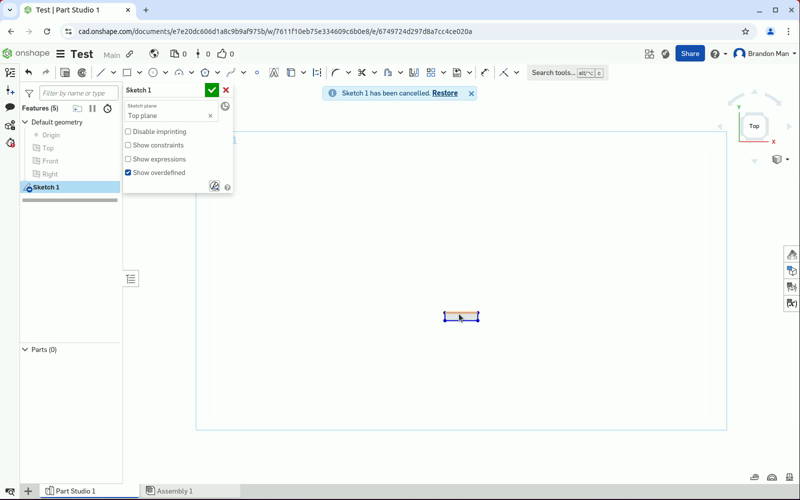
scroll(6)
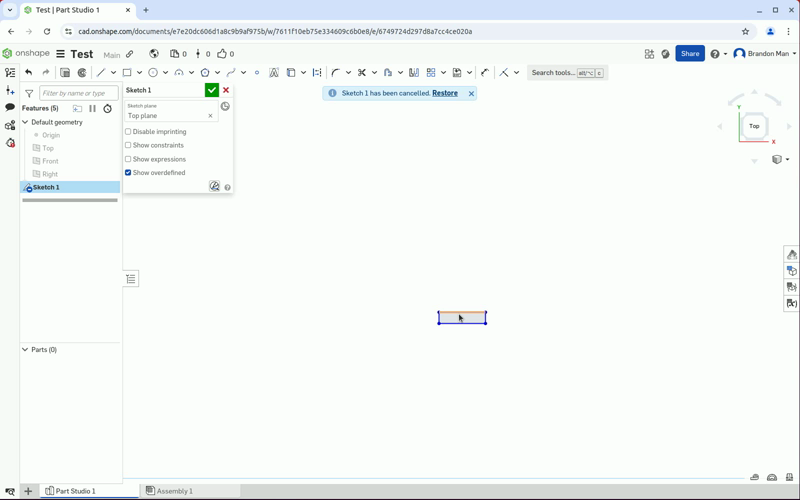
scroll(6)
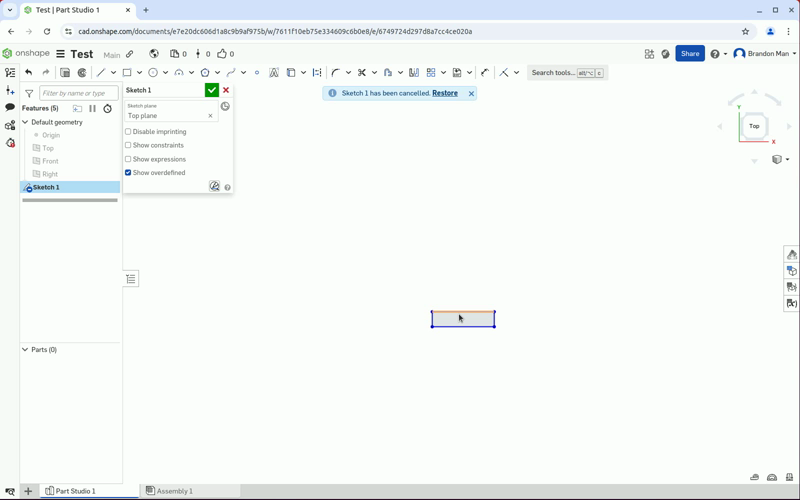
scroll(6)
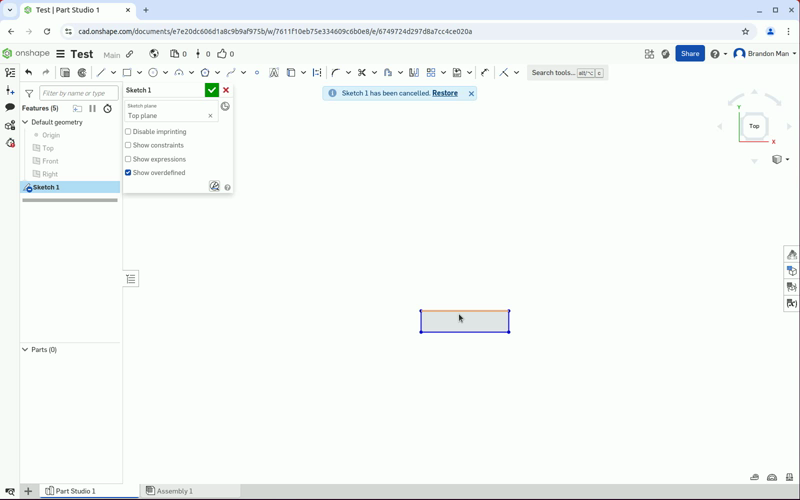
scroll(6)
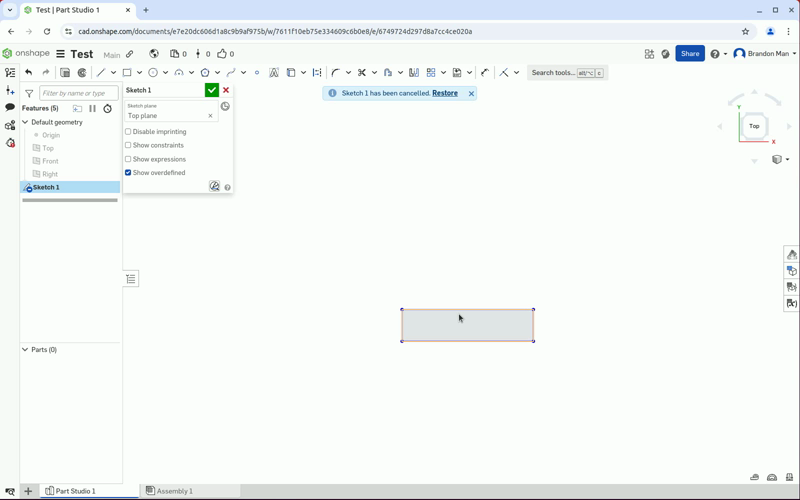
scroll(6)
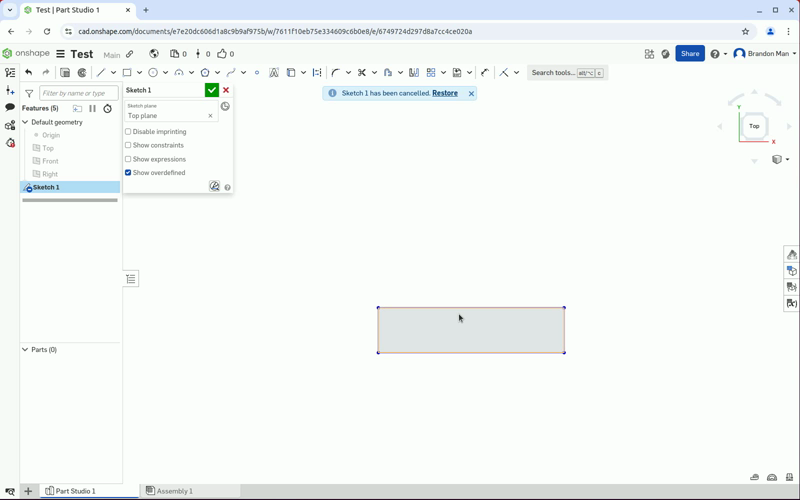
scroll(6)
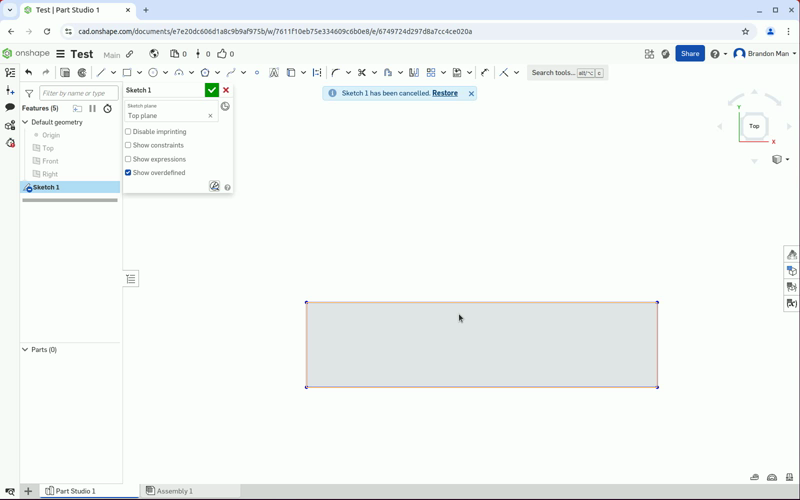
click(459, 313)
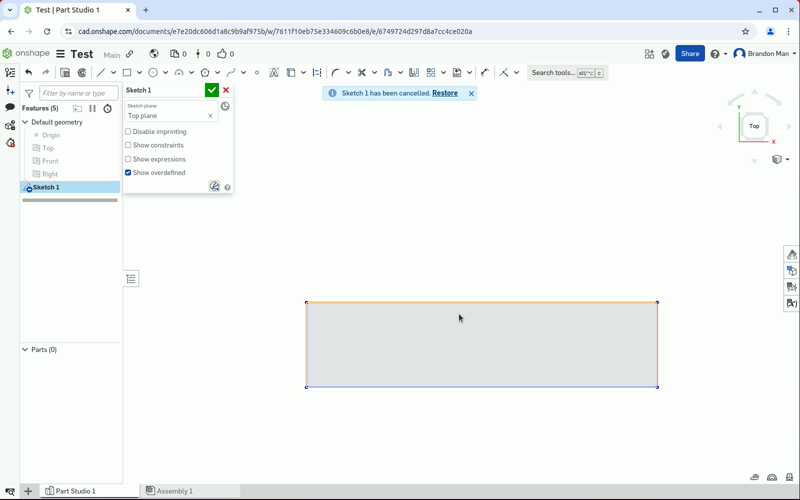
scroll(-6)
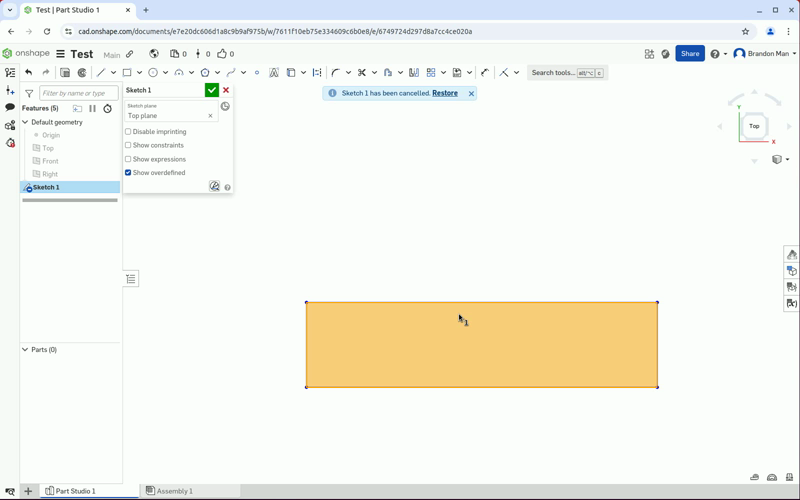
scroll(-6)
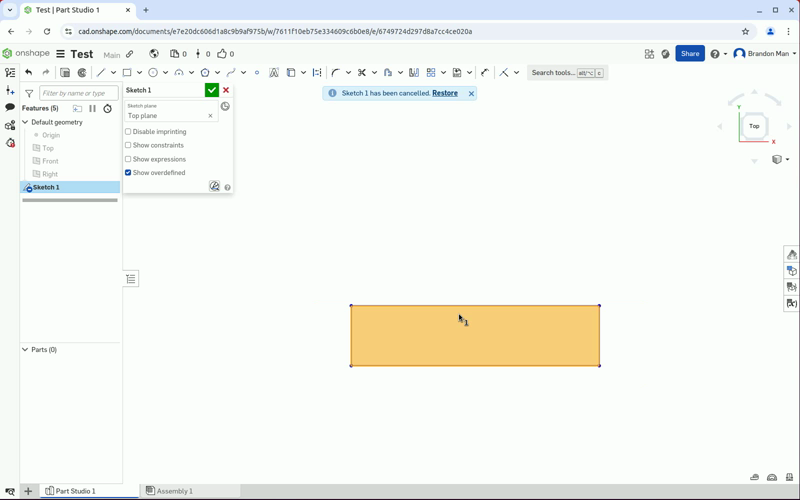
scroll(-6)
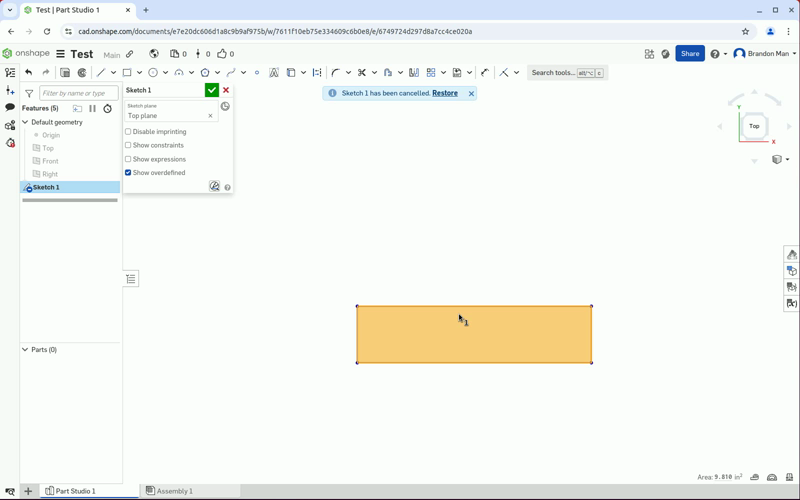
scroll(-6)
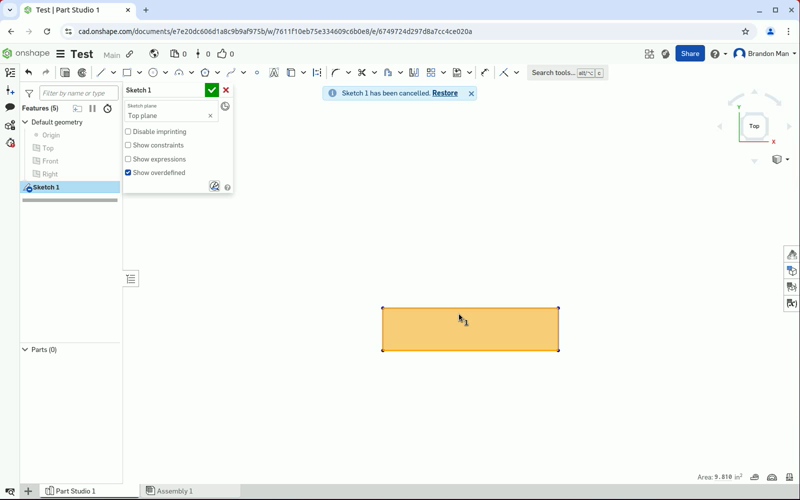
scroll(-6)
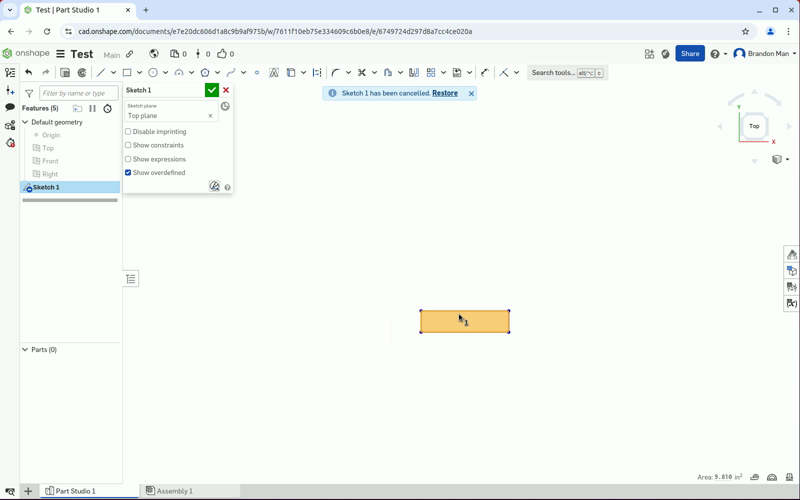
scroll(-6)
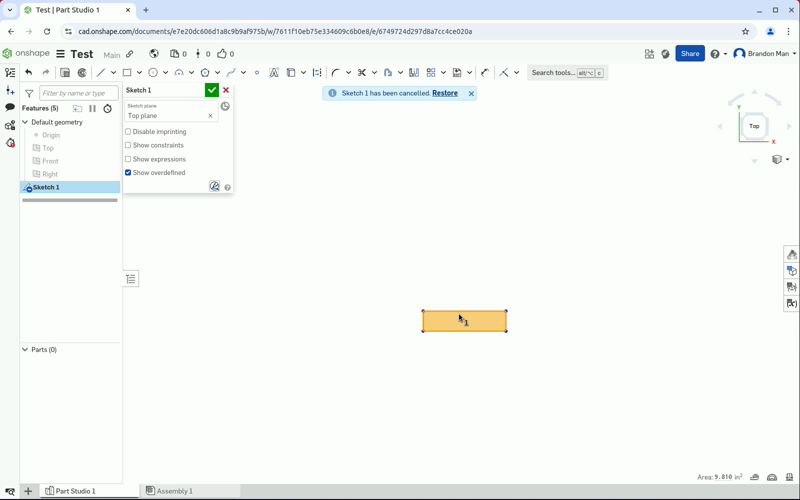
scroll(-6)
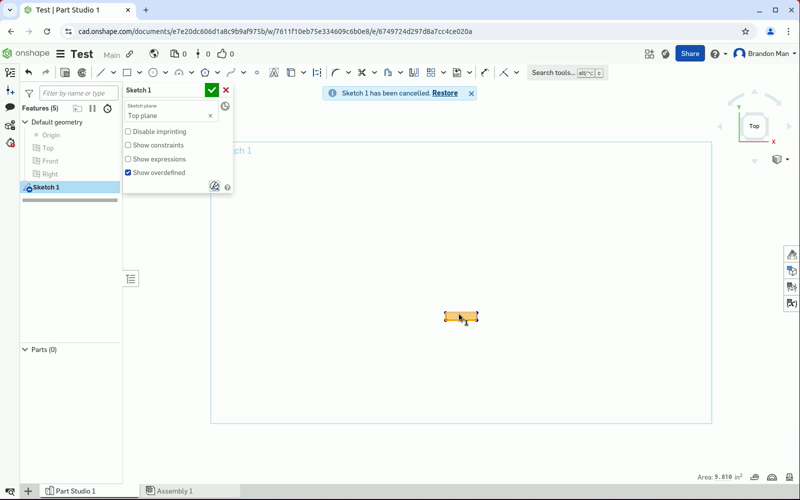
mouse_move(73, 352)
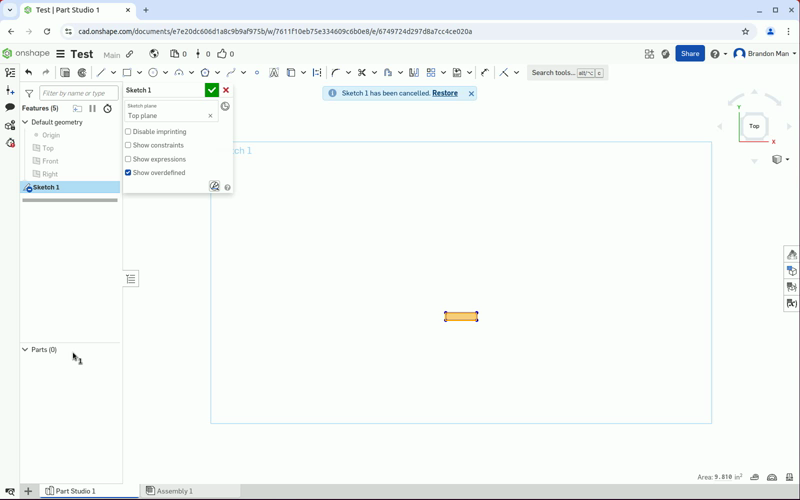
key(shift+y)
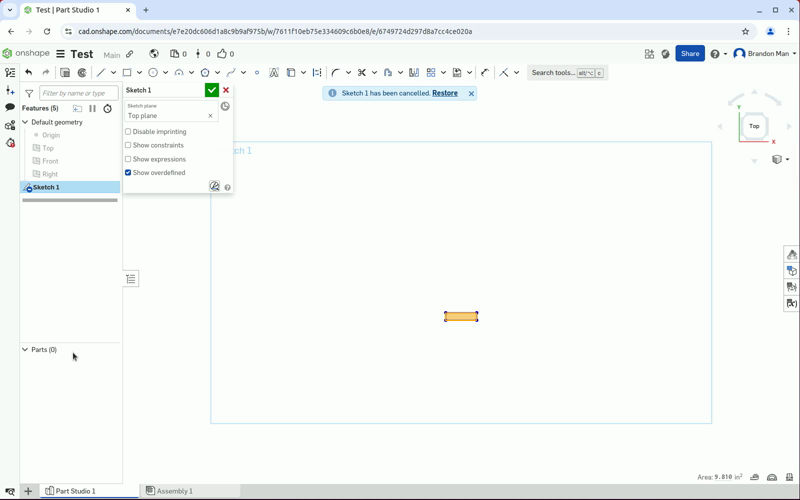
key(shift+e)
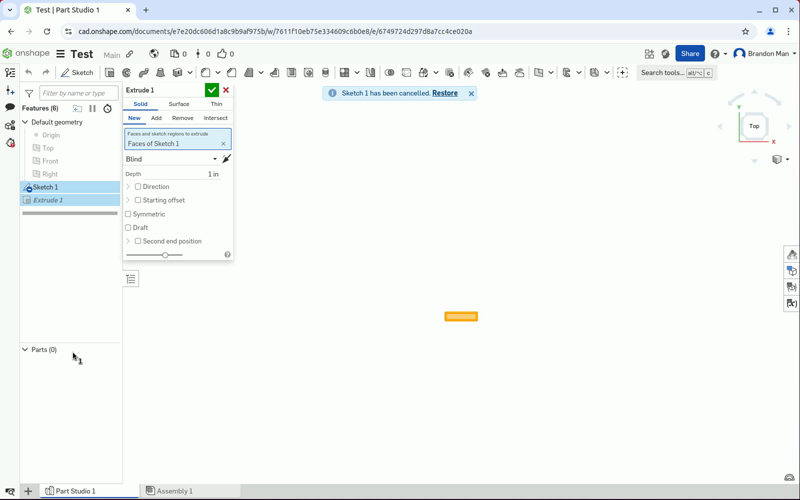
mouse_move(143, 106)
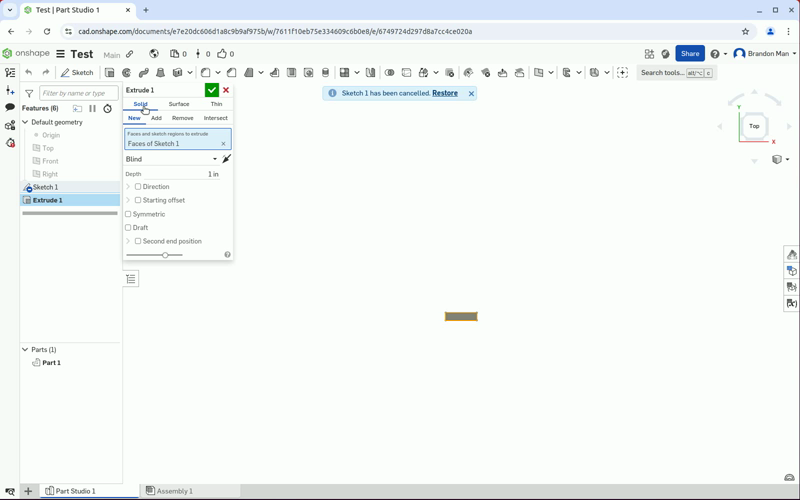
click(143, 106)
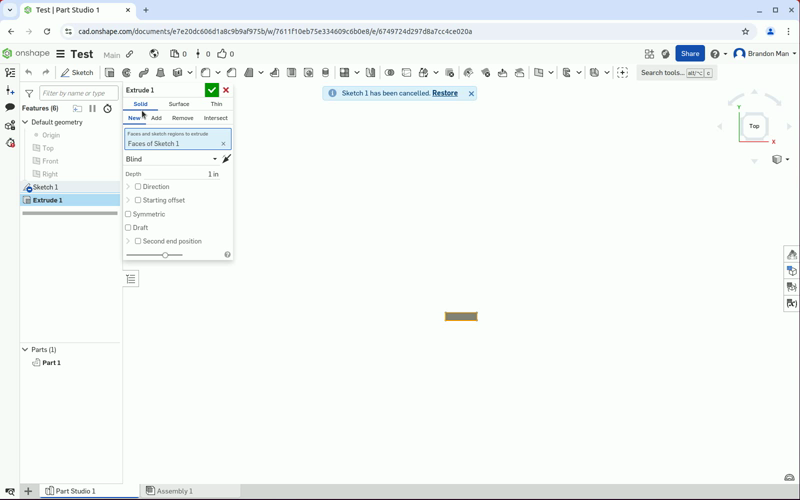
mouse_move(137, 120)
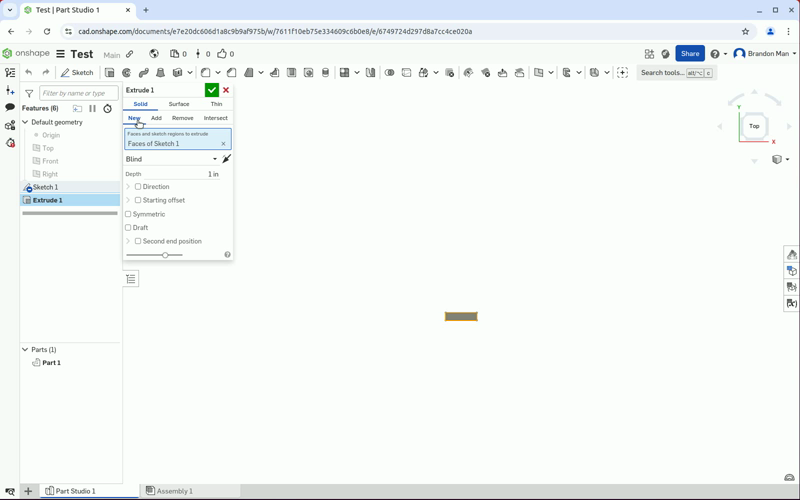
click(137, 120)
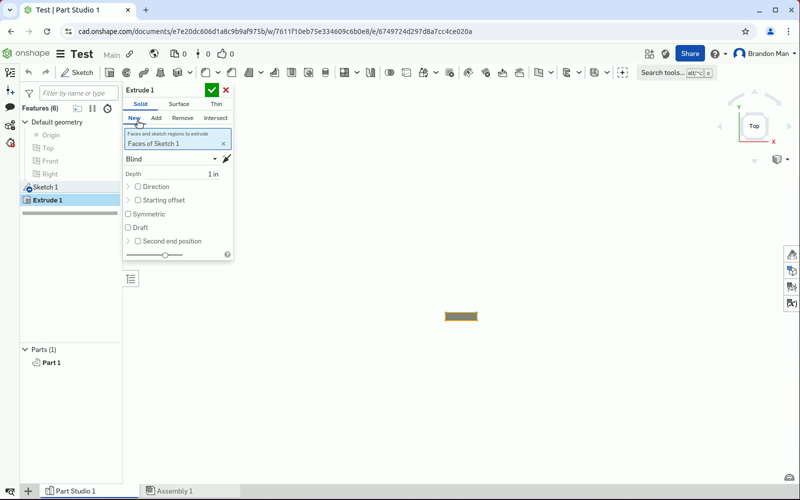
key(tab, 4)
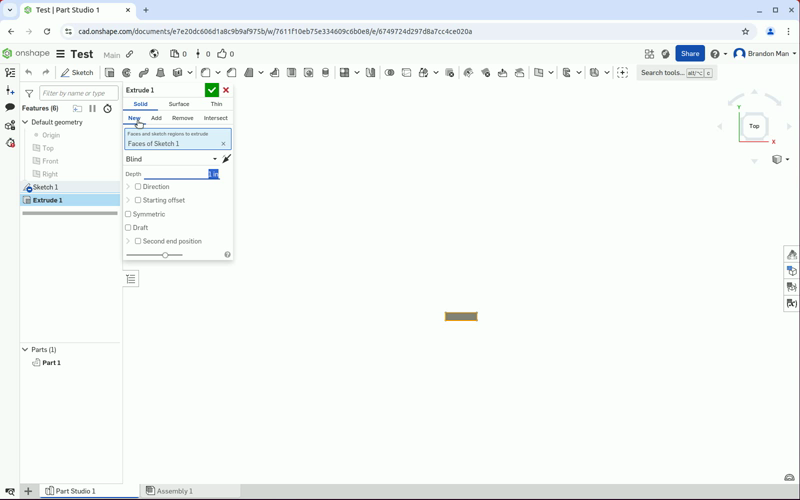
text(10.832)
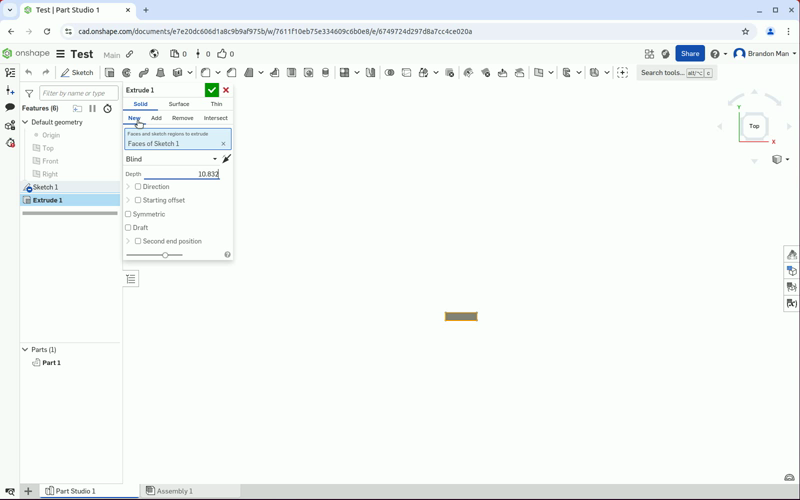
key(enter)
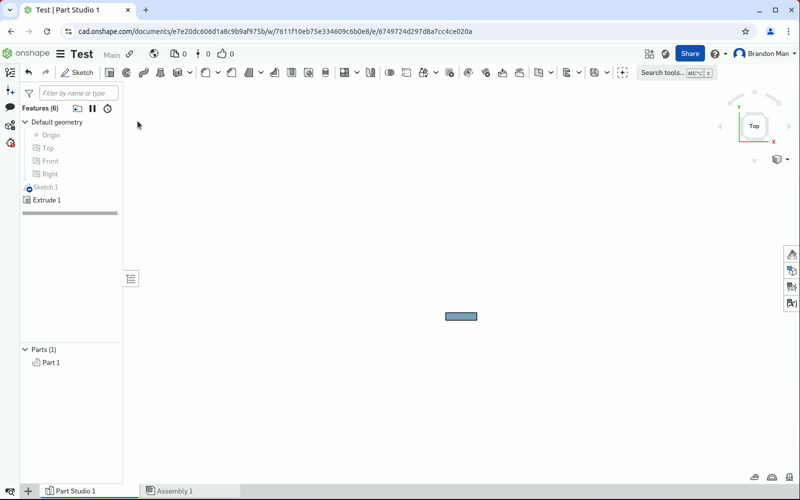
key(shift+h)
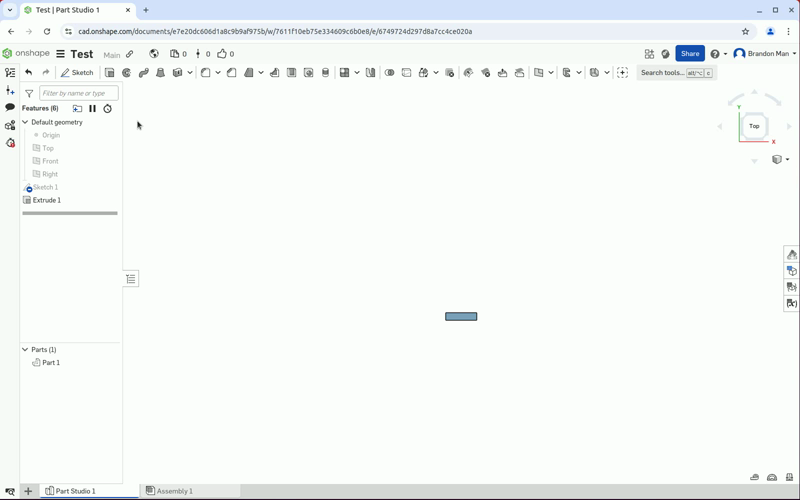
key(shift+h)
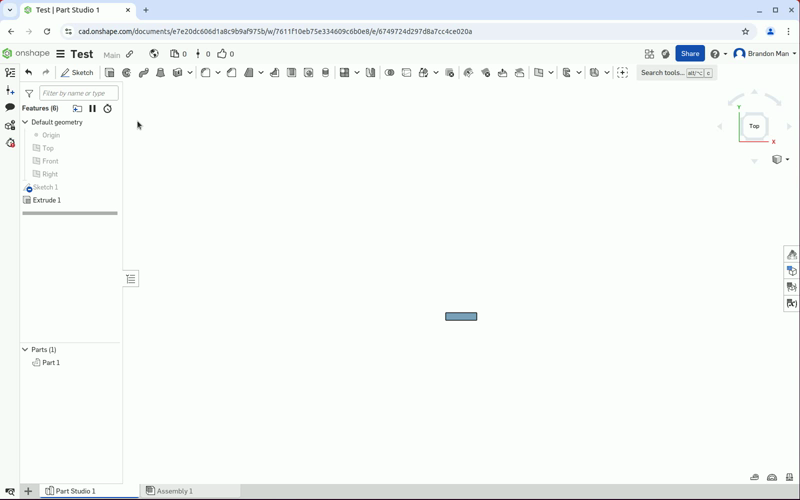
mouse_move(73, 189)
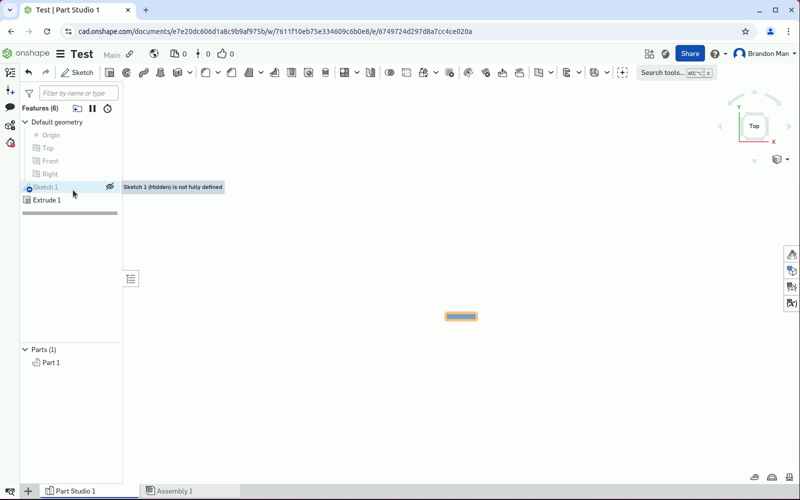
click(73, 189)
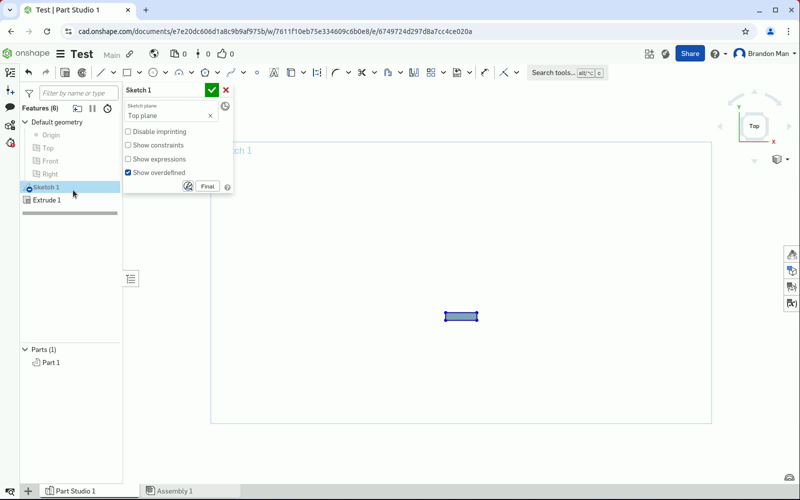
mouse_move(229, 92)
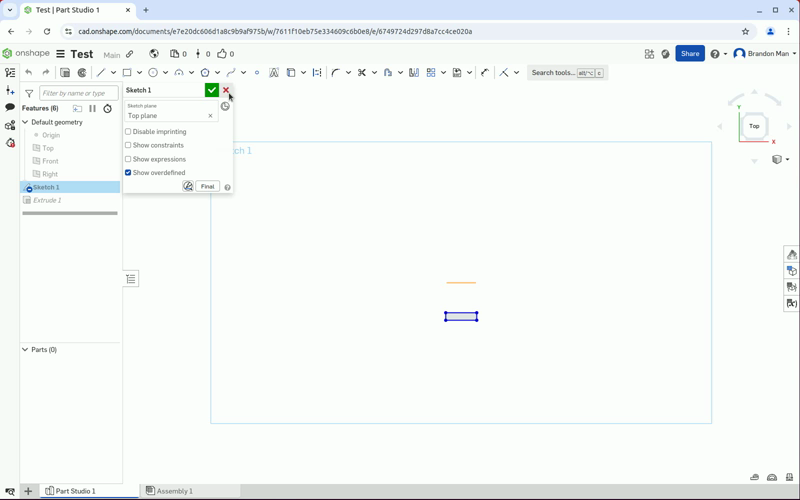
click(229, 92)
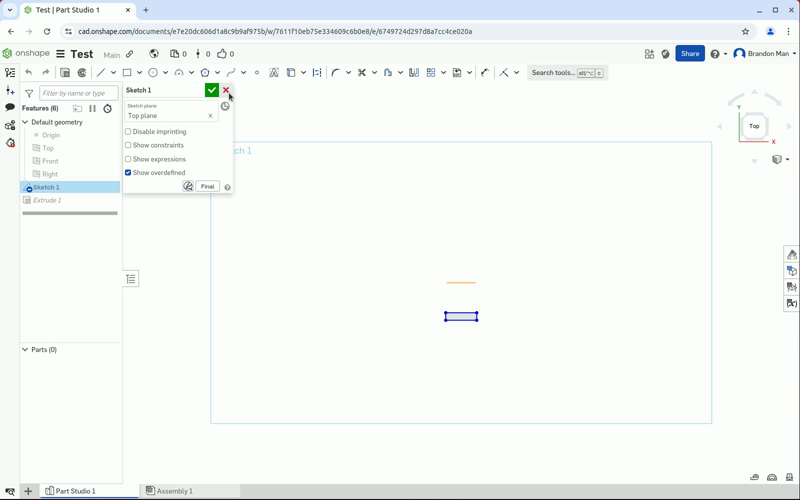
key(shift+s)
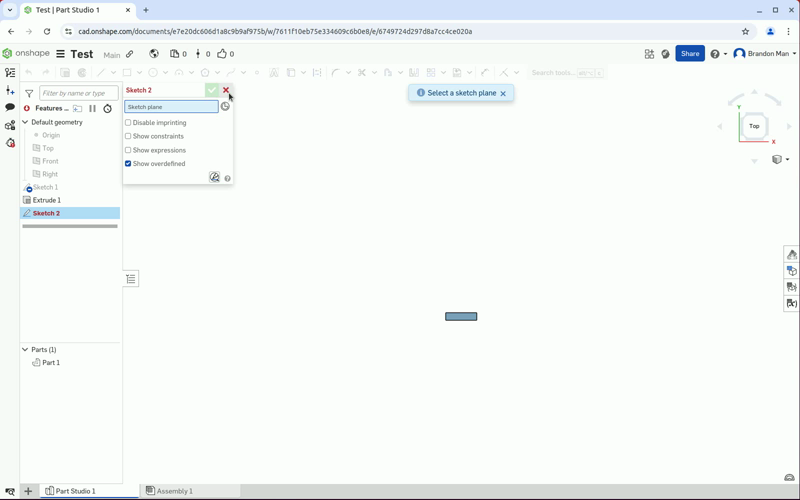
mouse_move(73, 150)
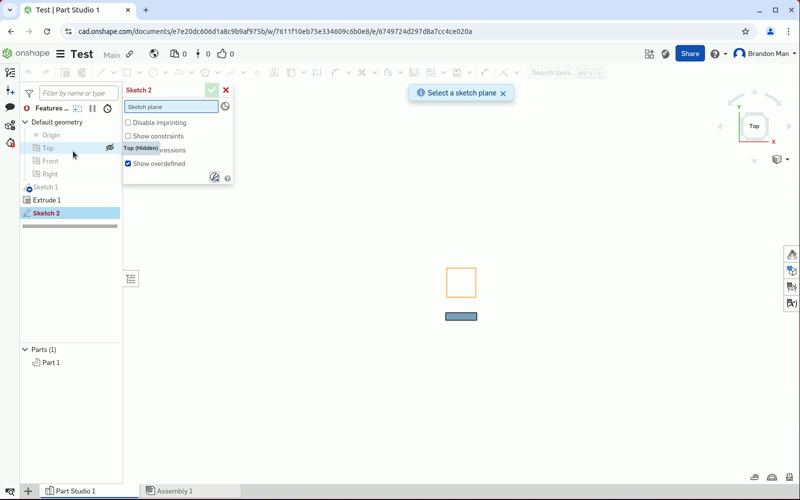
click(73, 150)
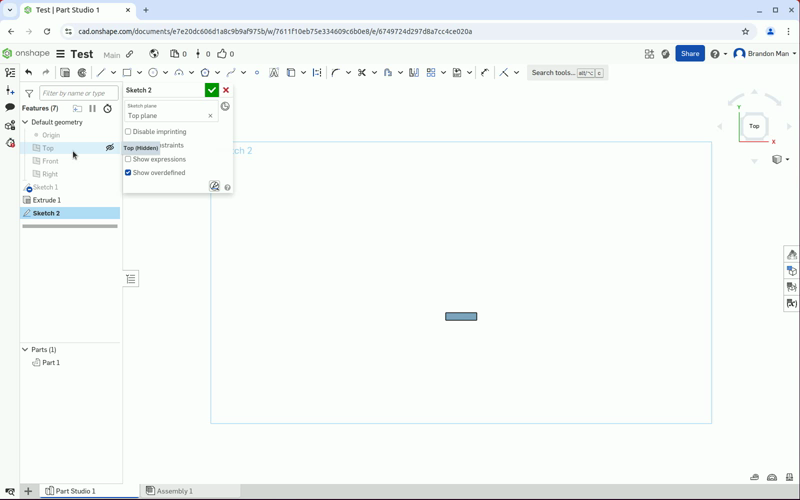
mouse_move(73, 352)
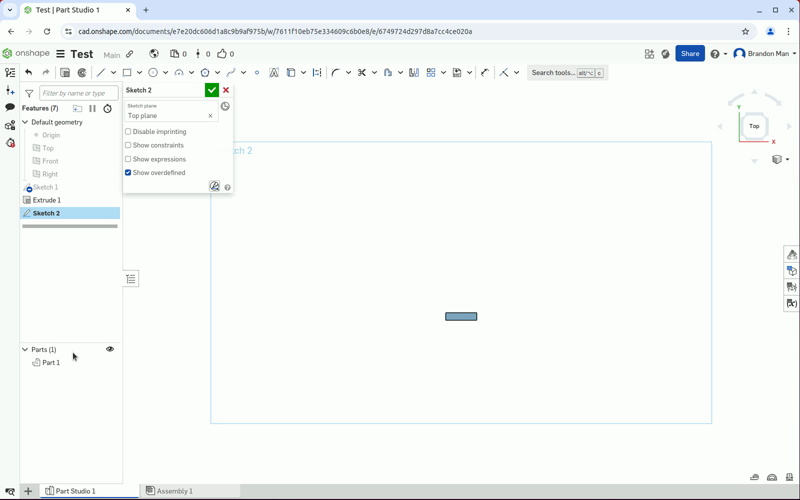
key(y)
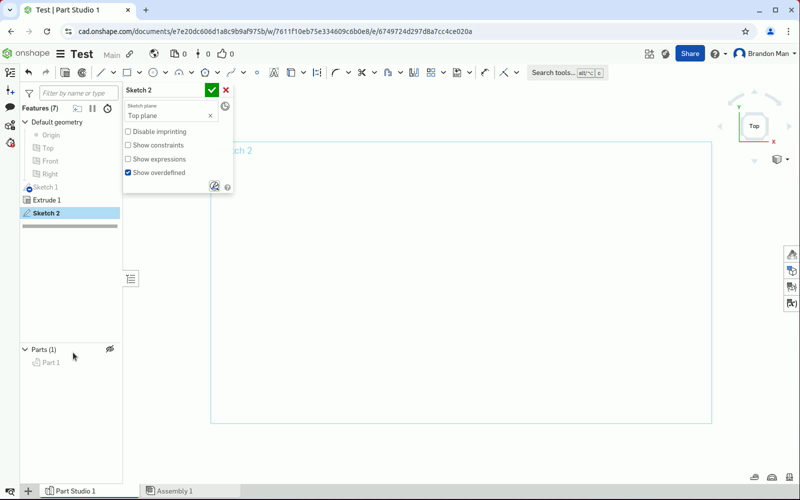
key(l)
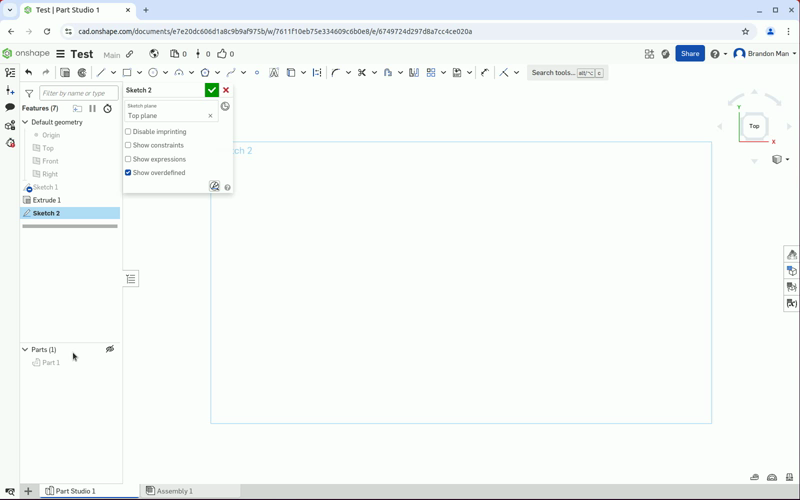
key_down(shift)
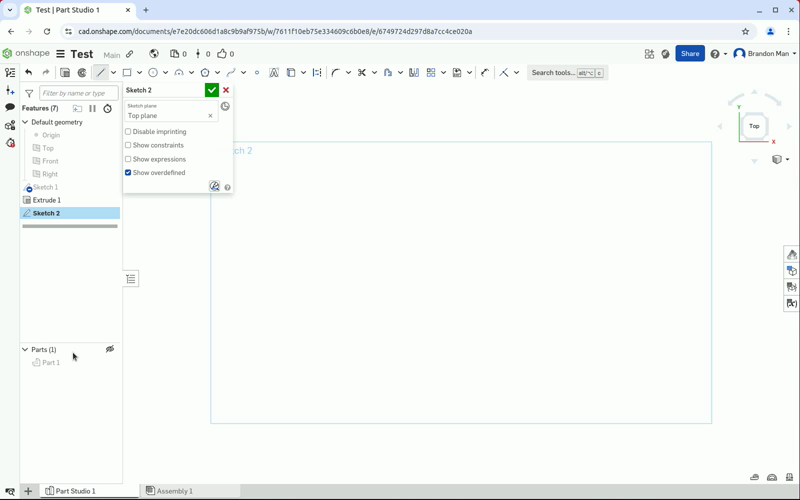
mouse_move(445, 313)
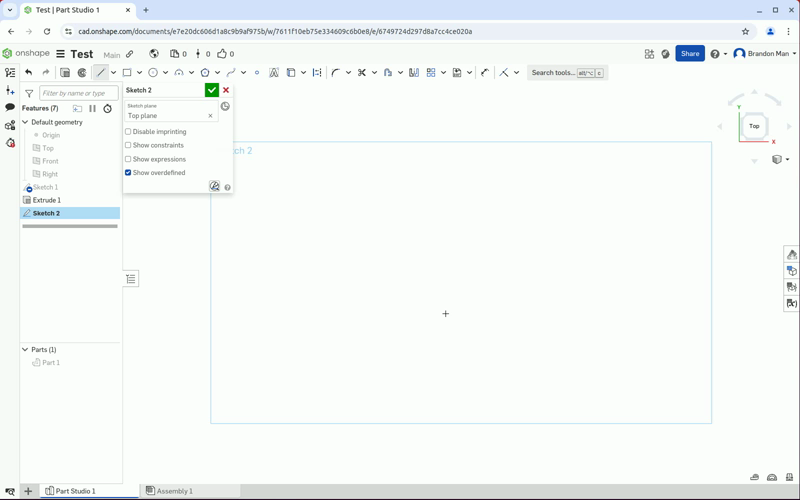
click(445, 313)
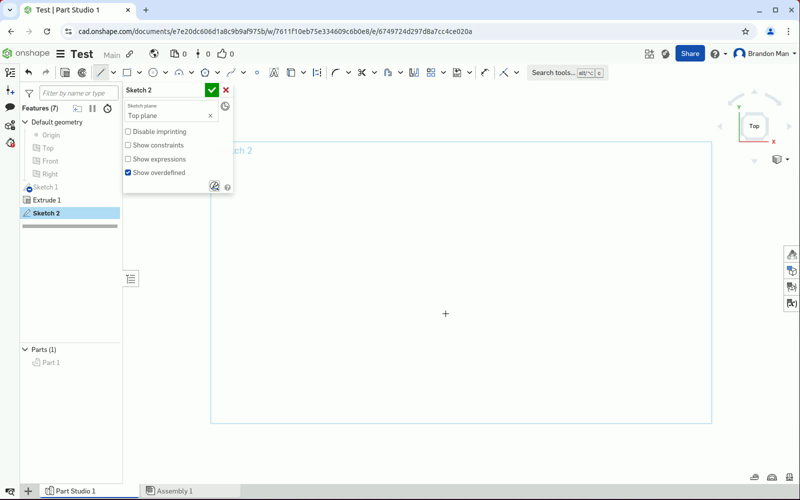
key_up(shift)
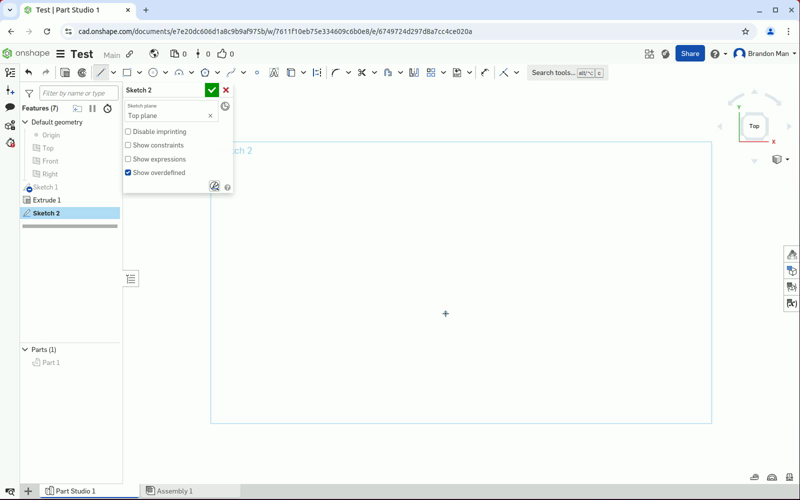
key_down(shift)
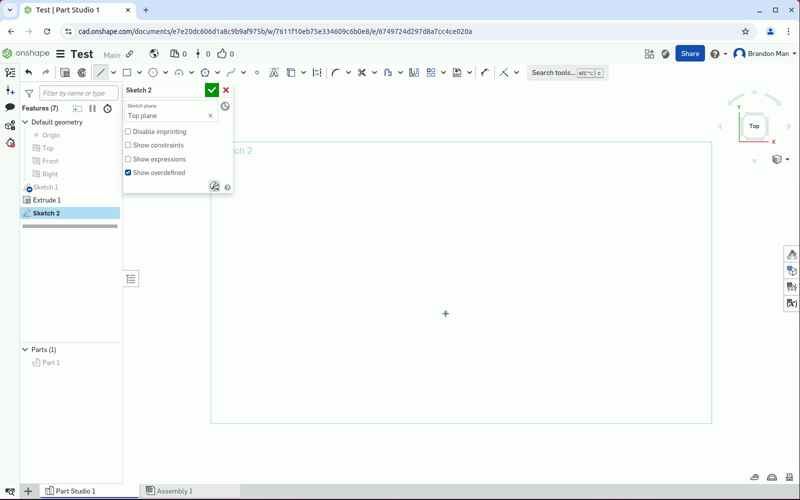
mouse_move(475, 313)
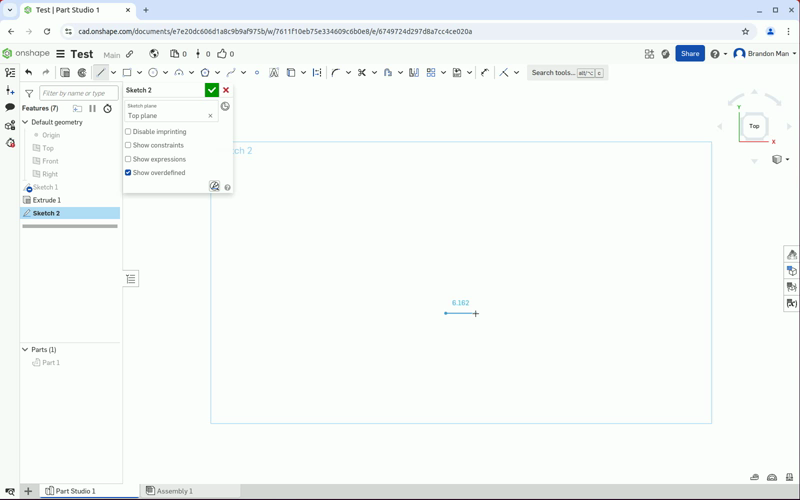
mouse_move(476, 313)
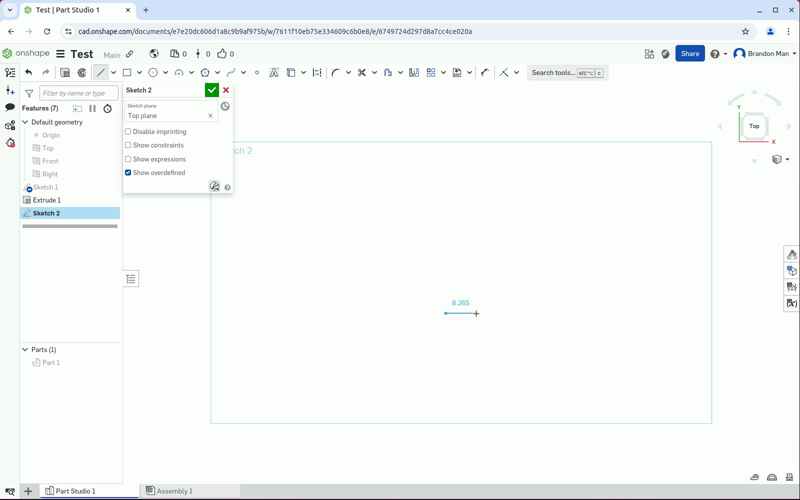
click(476, 313)
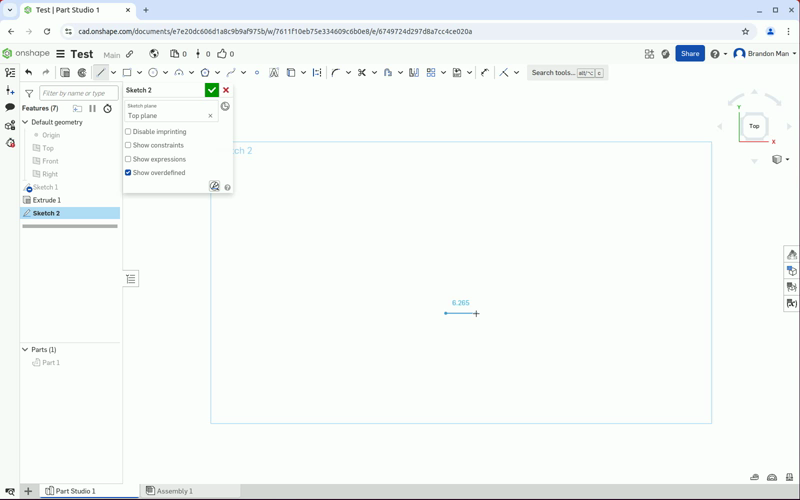
key_up(shift)
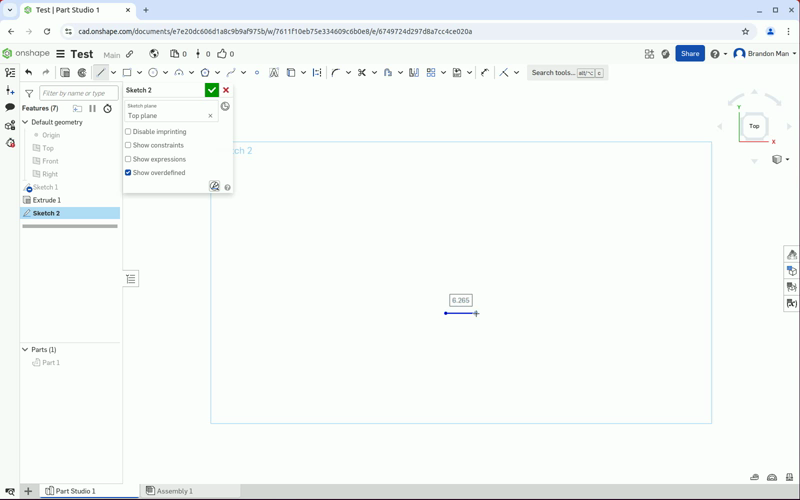
key_down(shift)
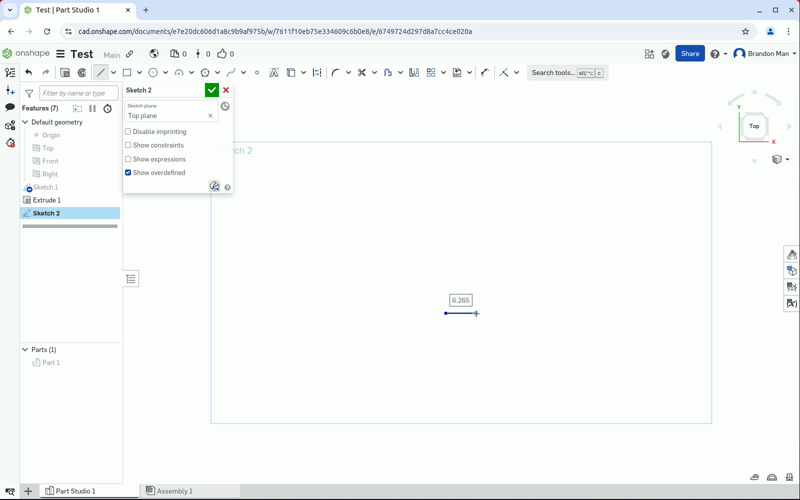
mouse_move(476, 252)
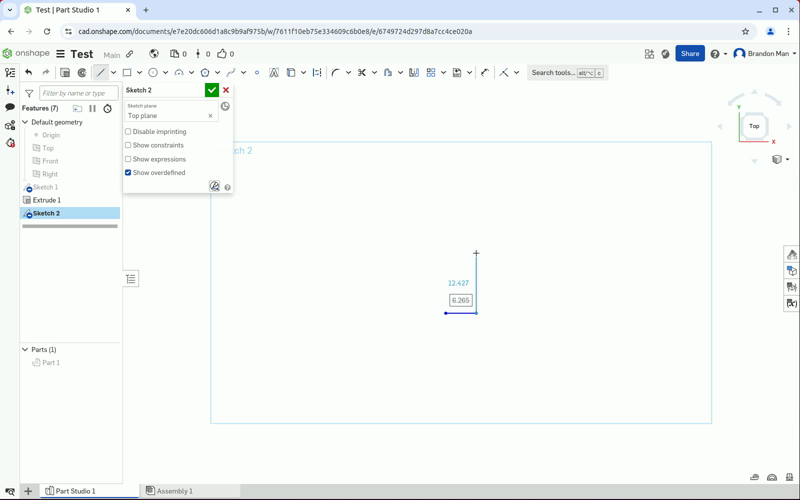
click(476, 252)
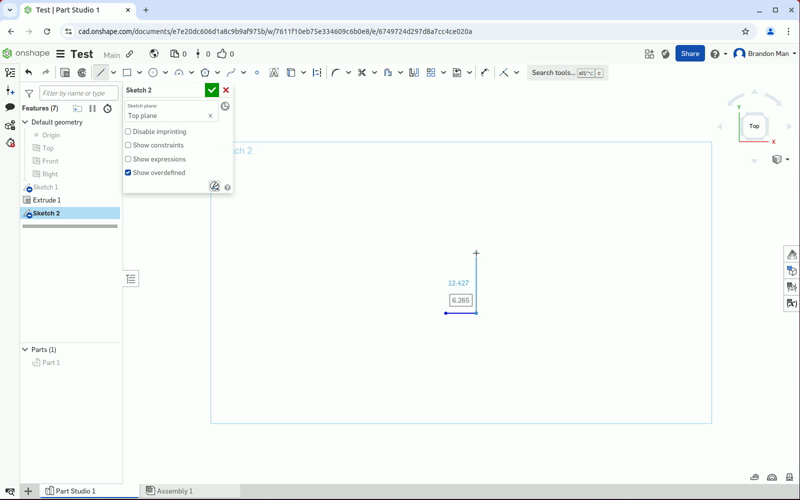
key_up(shift)
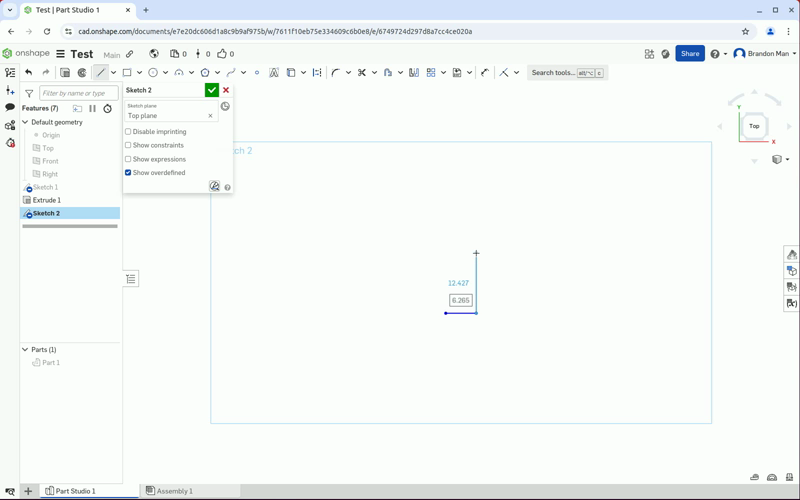
key_down(shift)
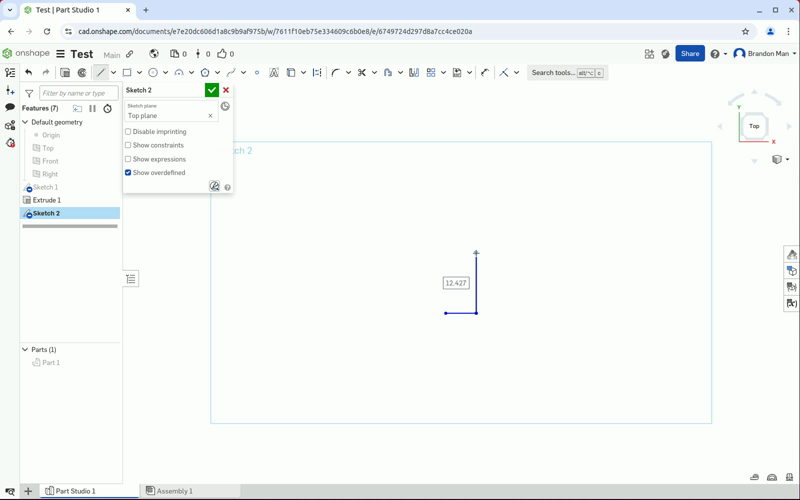
mouse_move(506, 252)
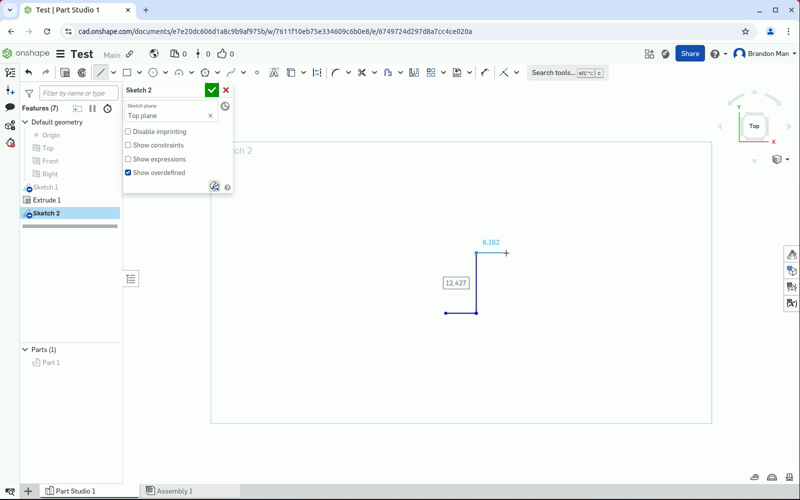
mouse_move(445, 252)
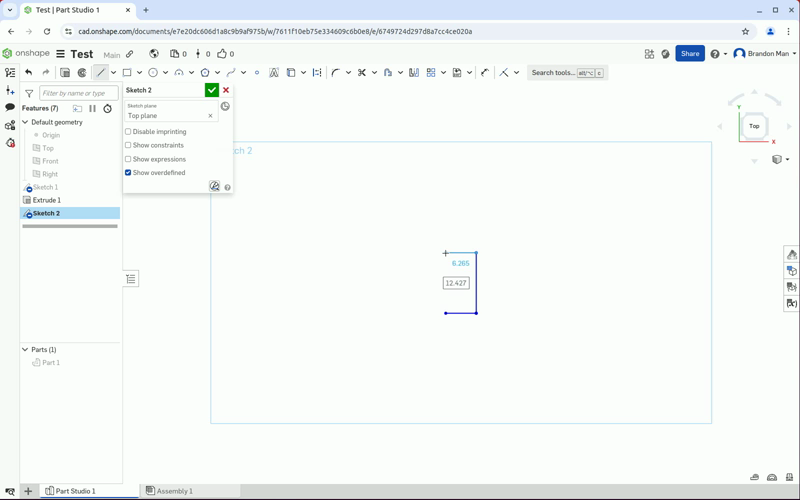
click(445, 252)
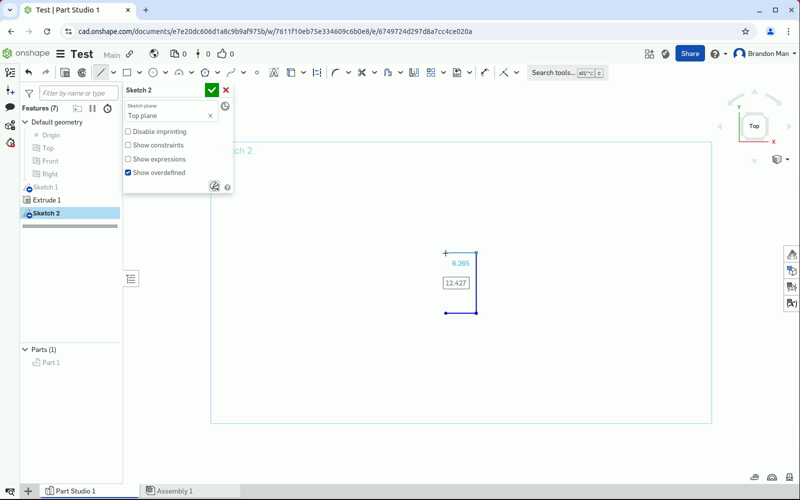
key_up(shift)
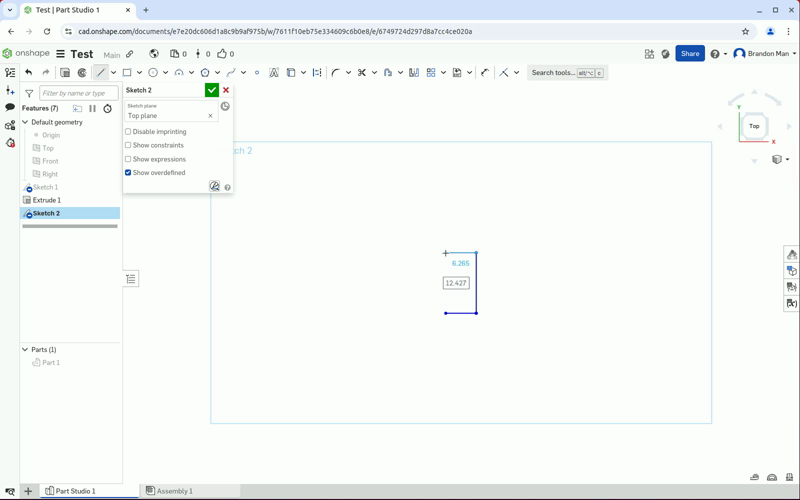
key_down(shift)
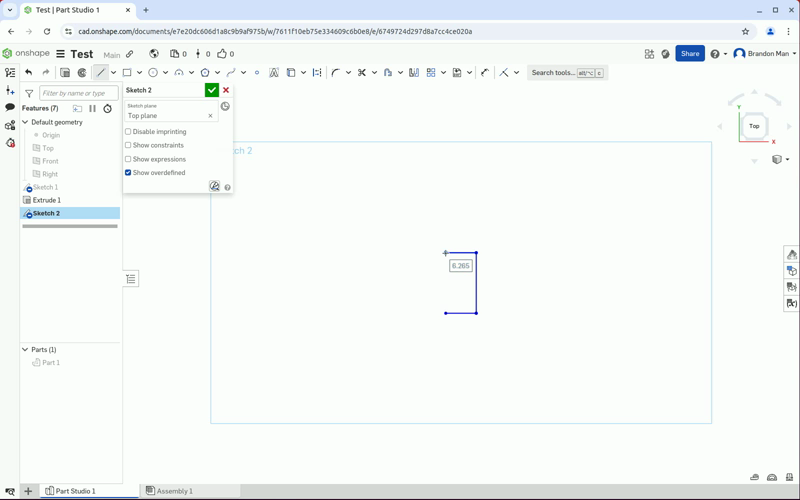
mouse_move(445, 313)
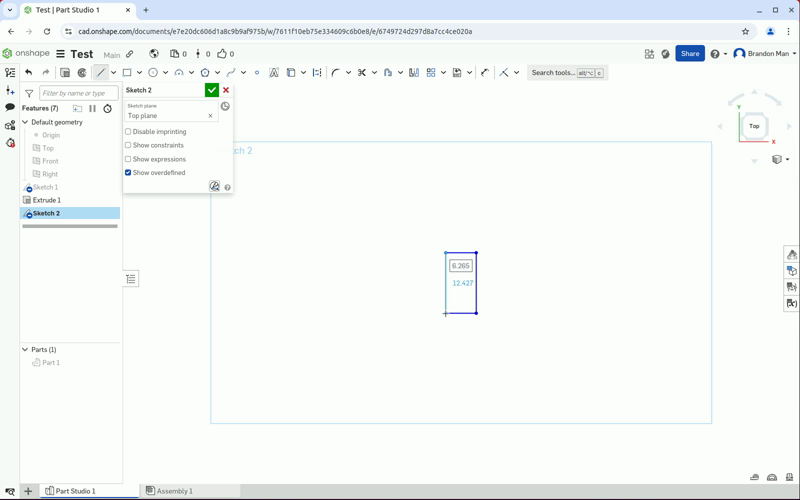
key_up(shift)
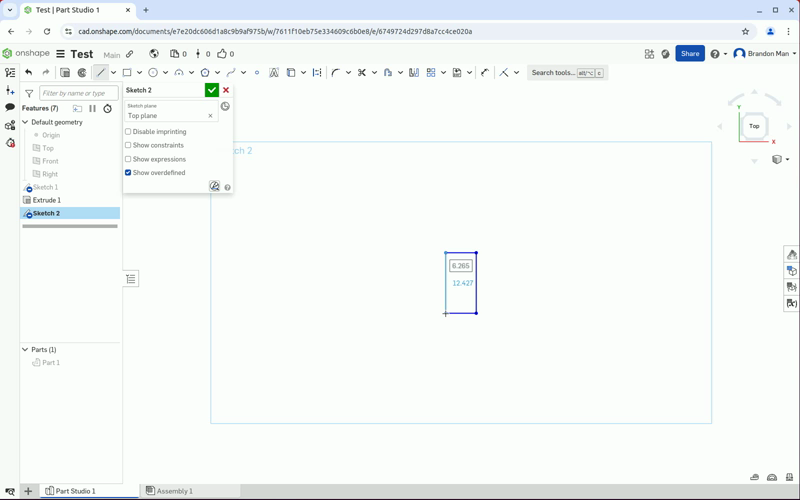
click(445, 313)
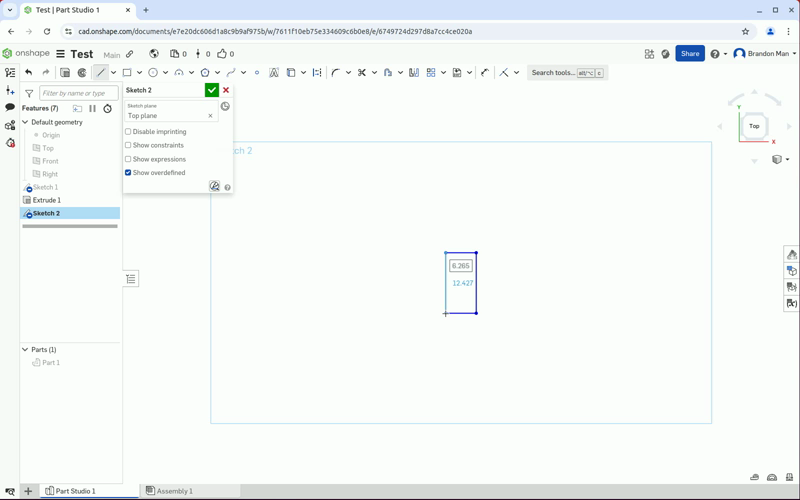
key(esc)
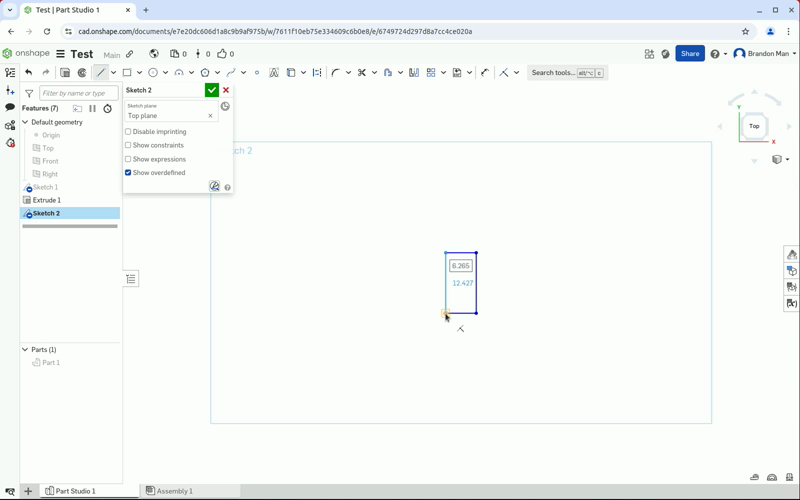
mouse_move(452, 304)
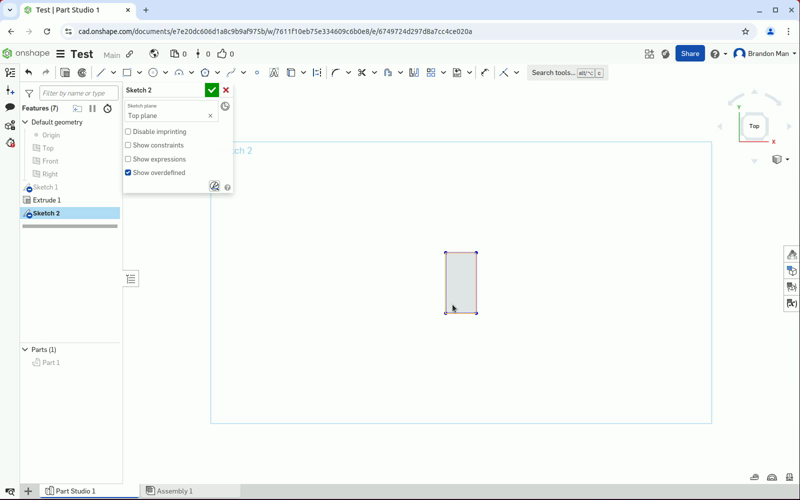
click(452, 304)
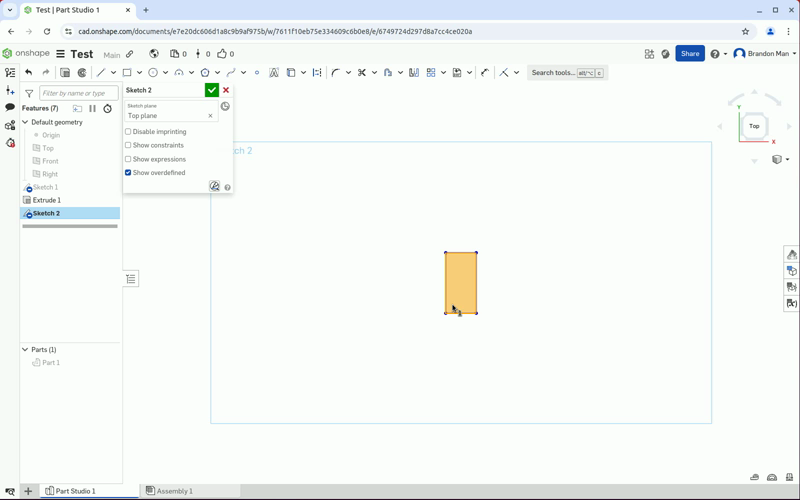
mouse_move(73, 352)
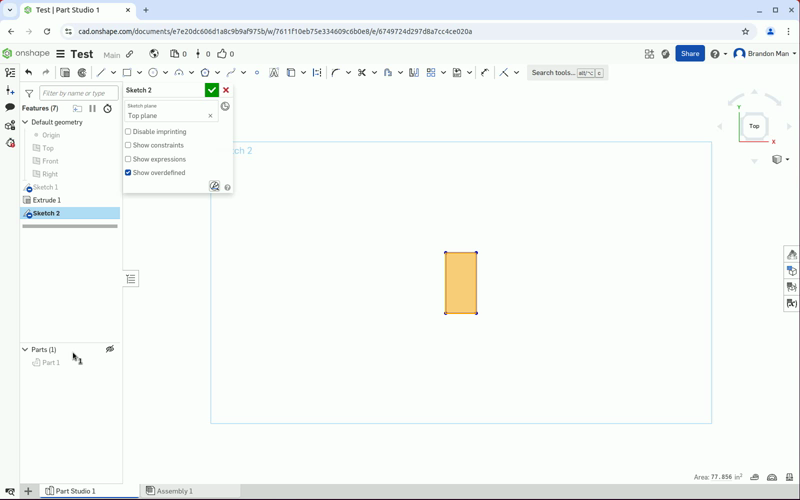
key(shift+y)
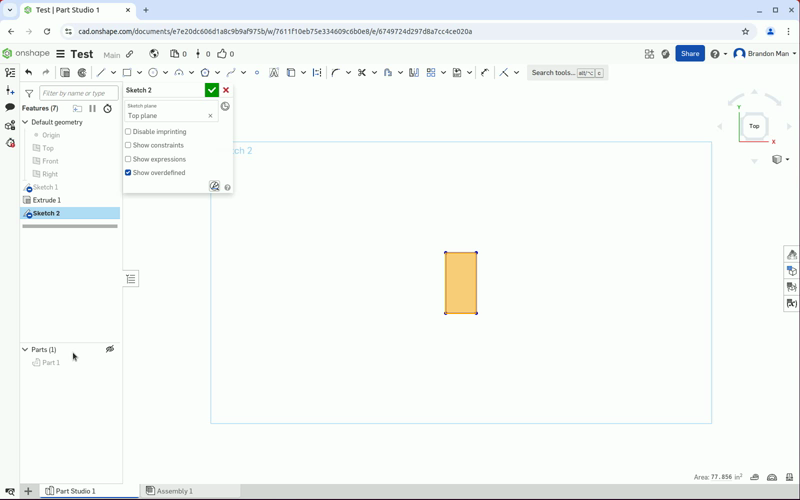
key(shift+e)
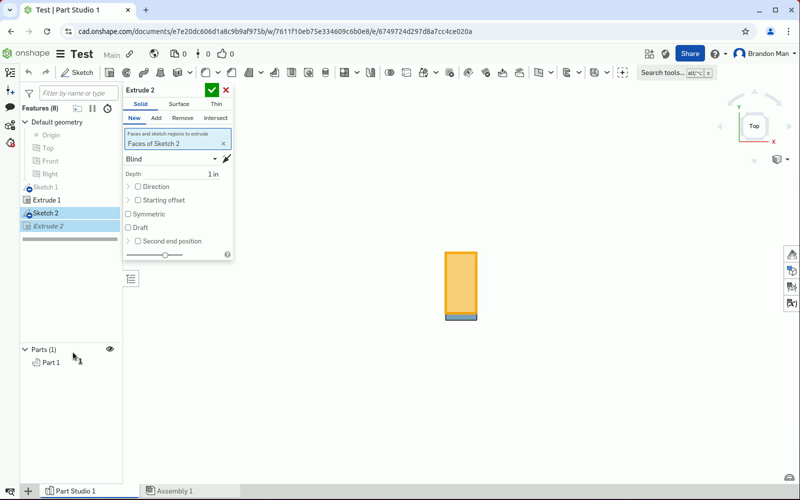
mouse_move(143, 106)
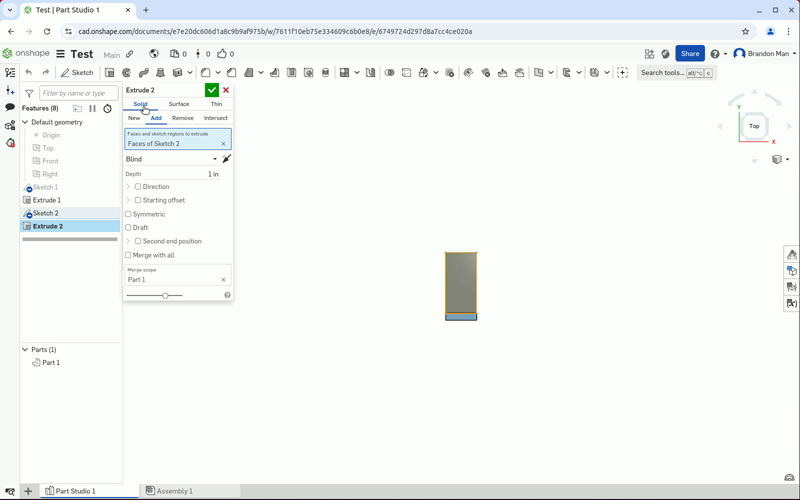
click(143, 106)
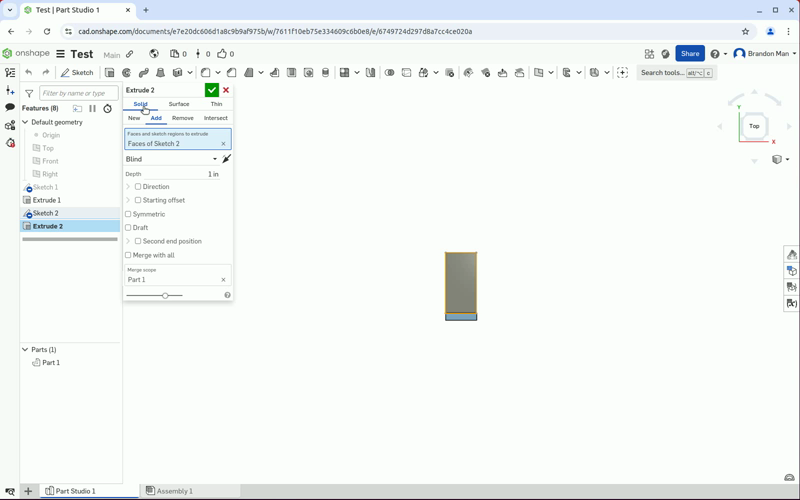
mouse_move(137, 120)
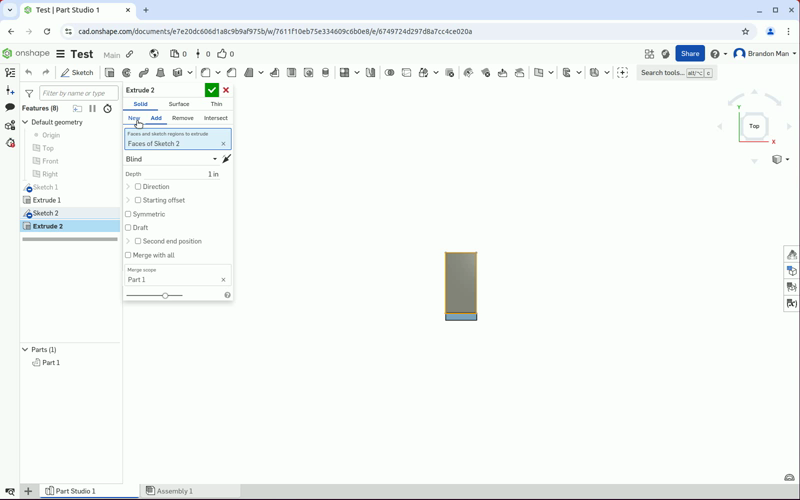
click(137, 120)
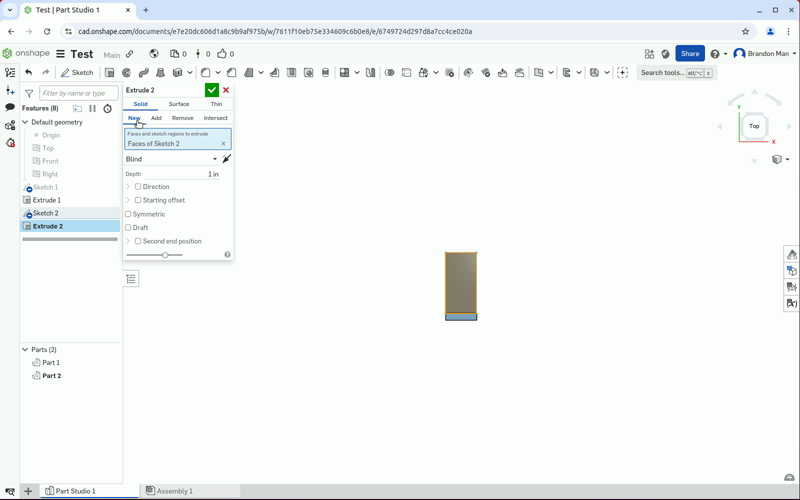
key(tab, 4)
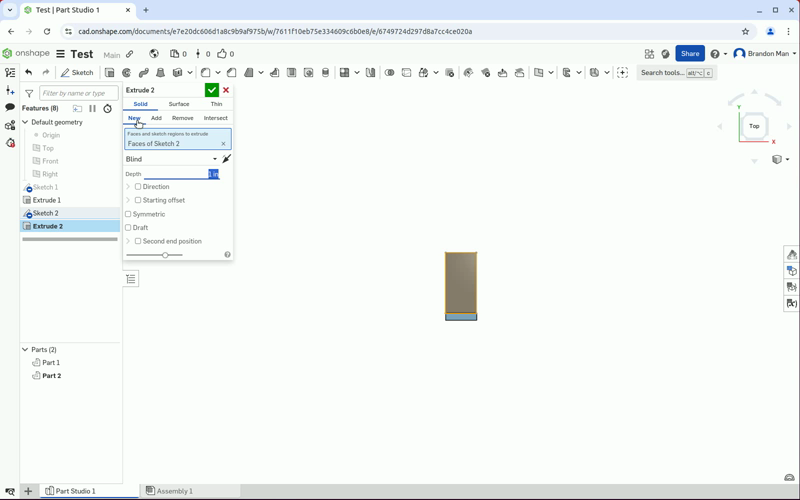
text(1.444)
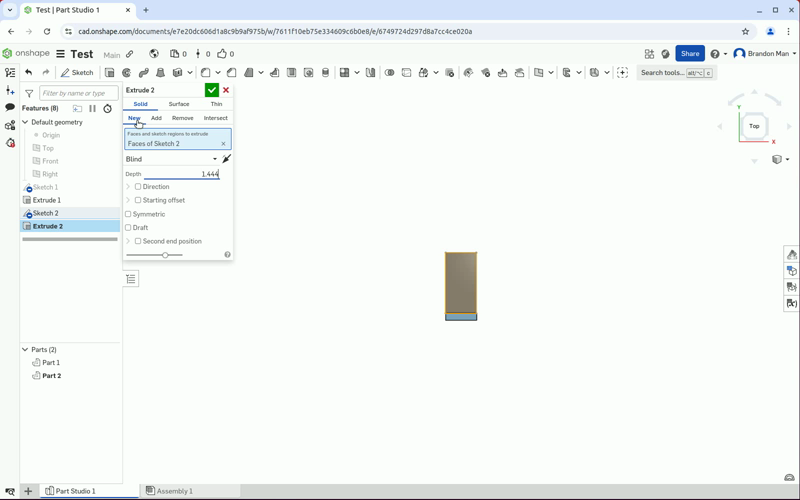
key(enter)
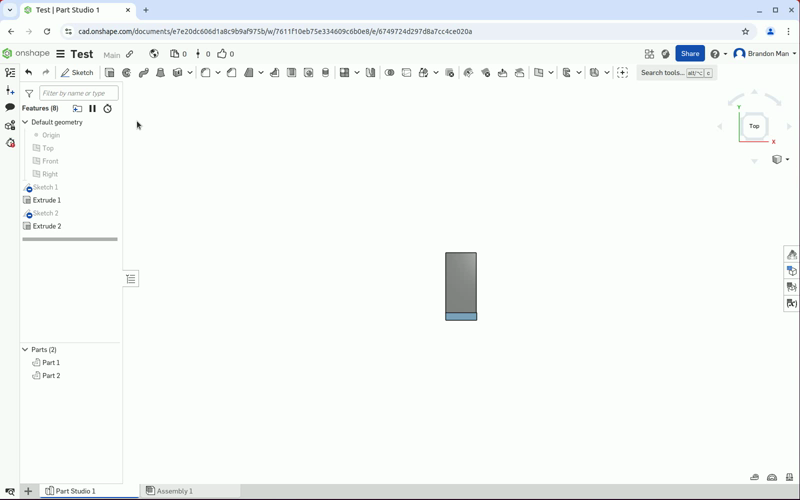
key(shift+h)
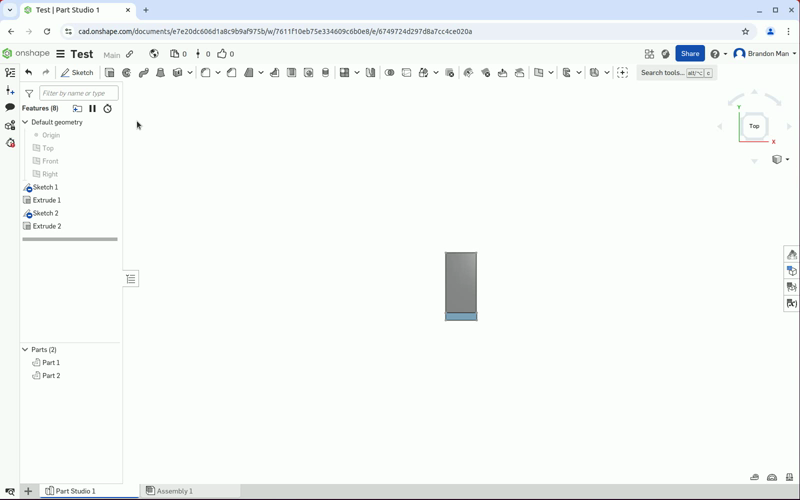
key(shift+h)
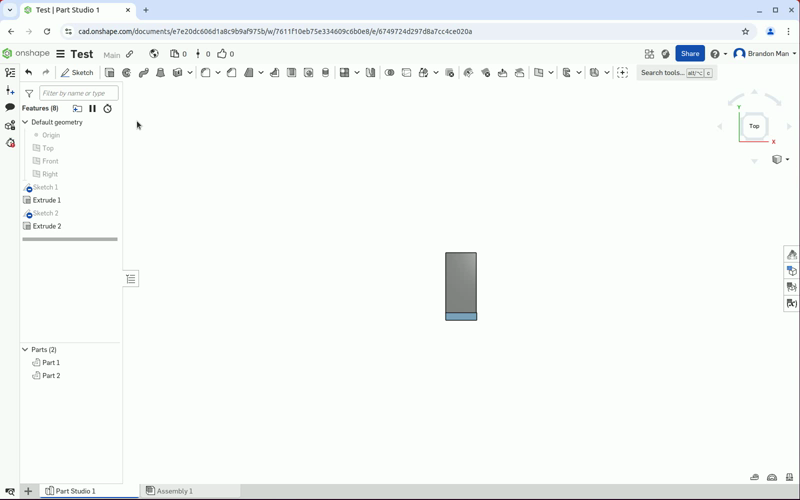
mouse_move(73, 189)
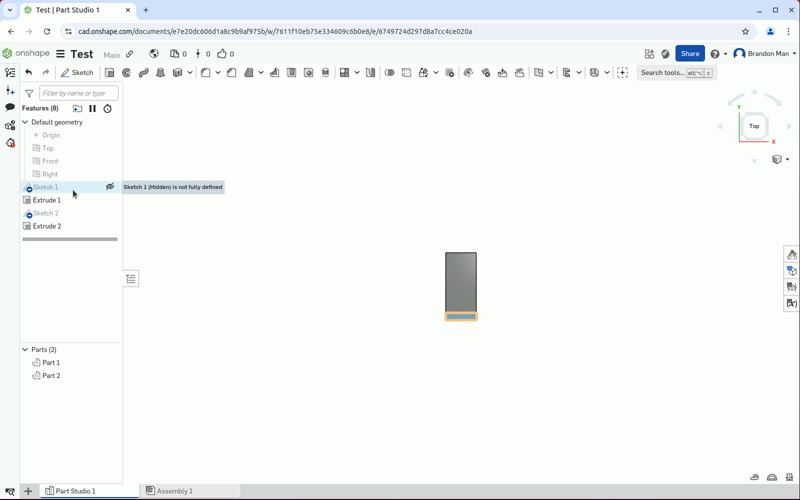
click(73, 189)
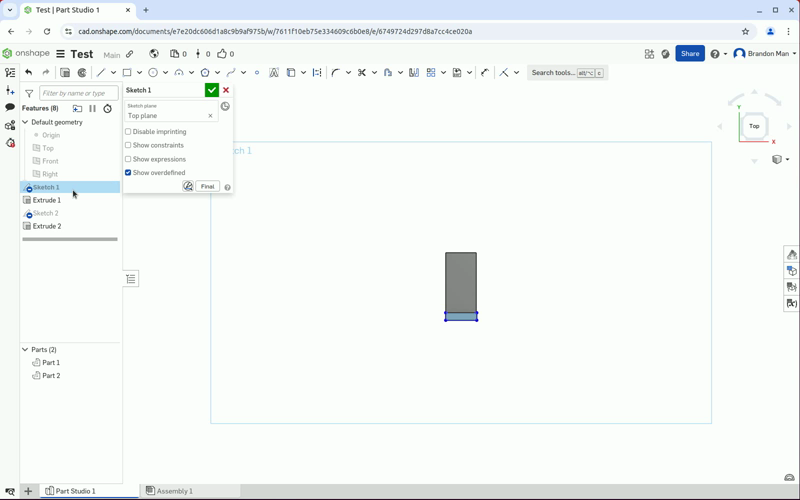
mouse_move(229, 92)
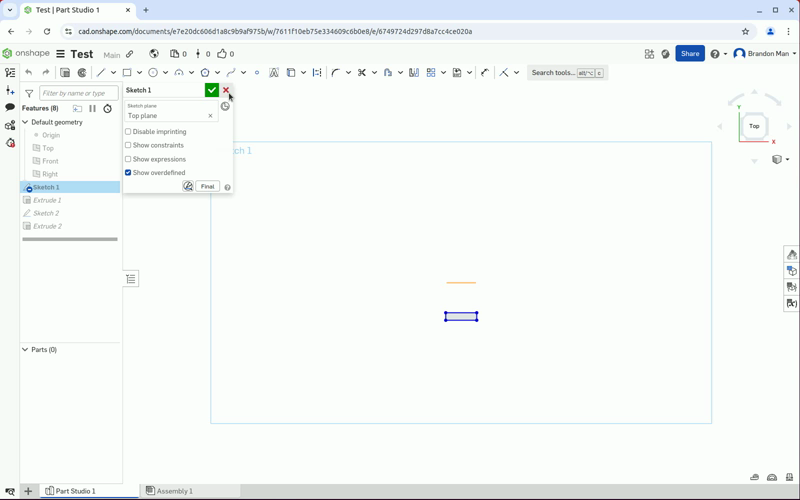
click(229, 92)
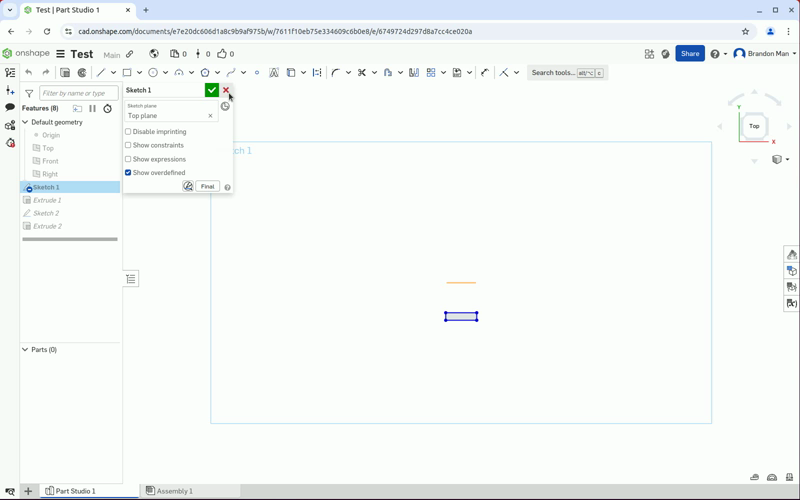
key(shift+s)
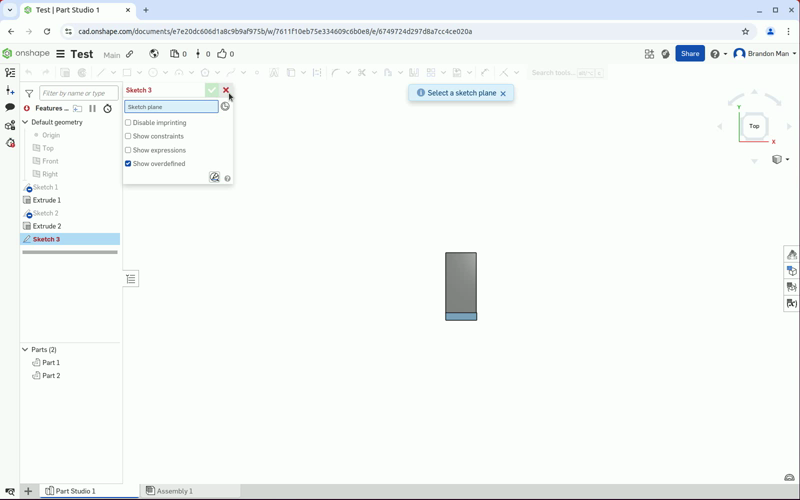
mouse_move(73, 150)
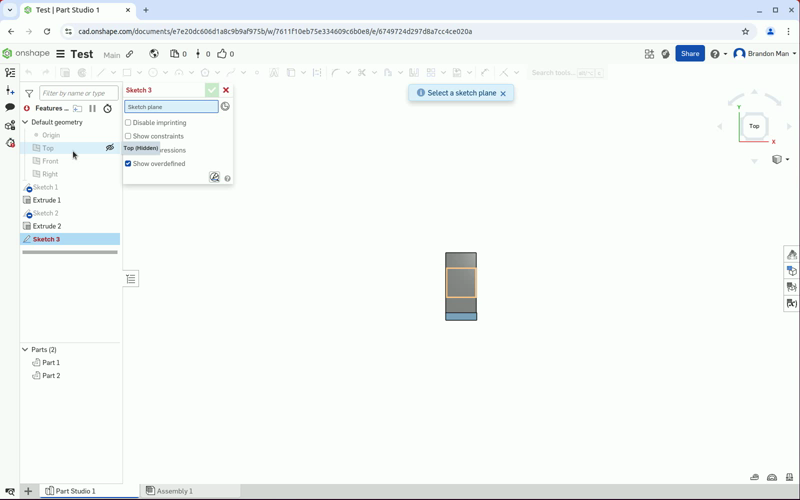
click(73, 150)
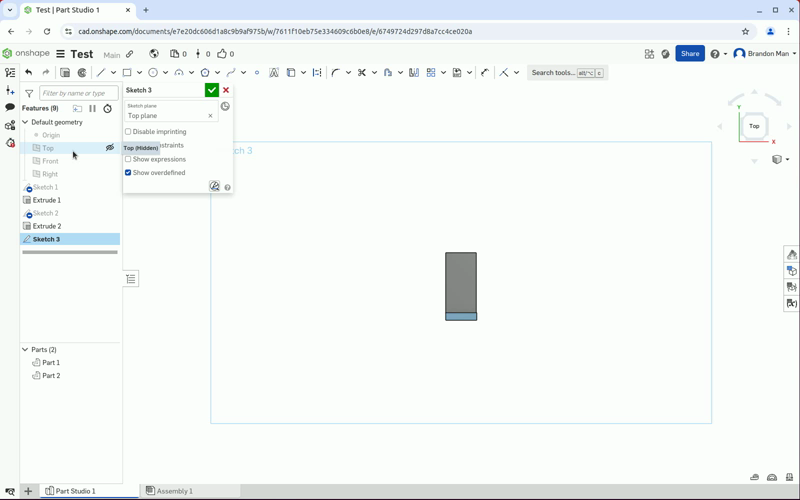
mouse_move(73, 352)
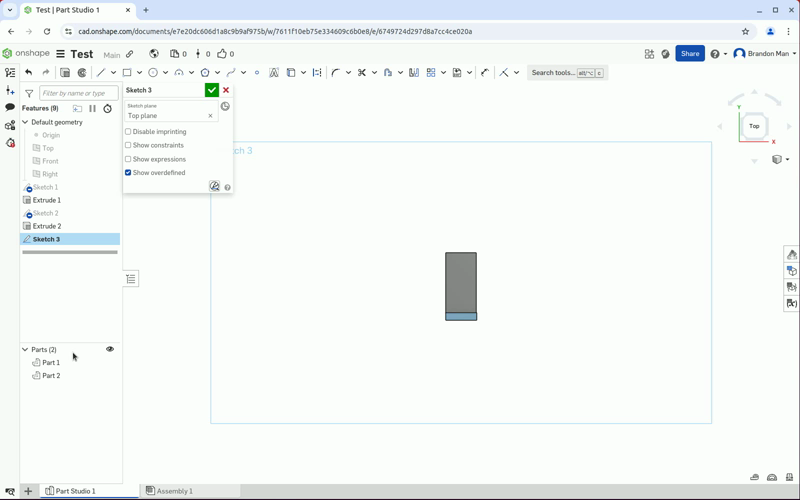
key(y)
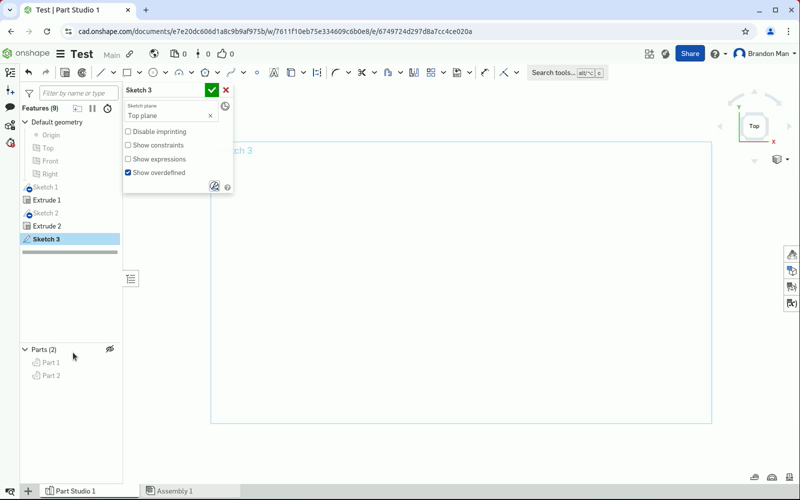
key(l)
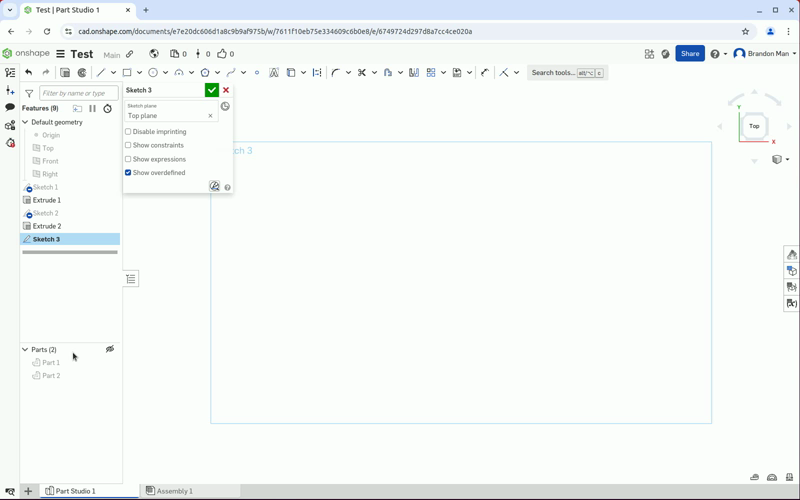
key_down(shift)
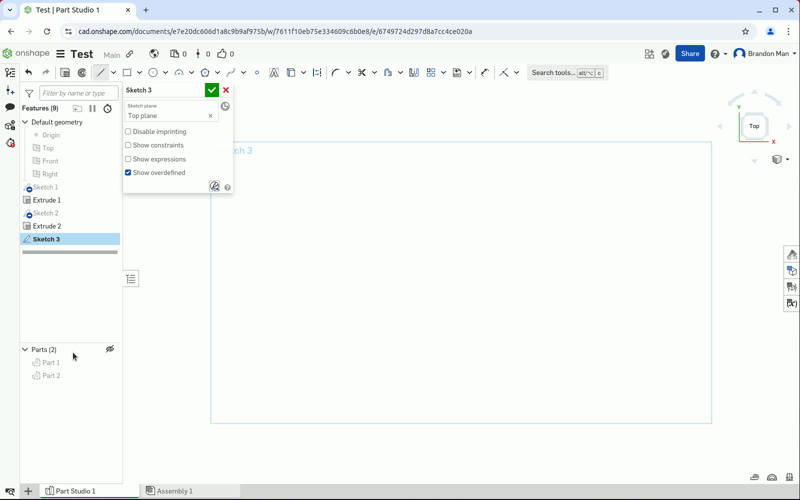
mouse_move(445, 252)
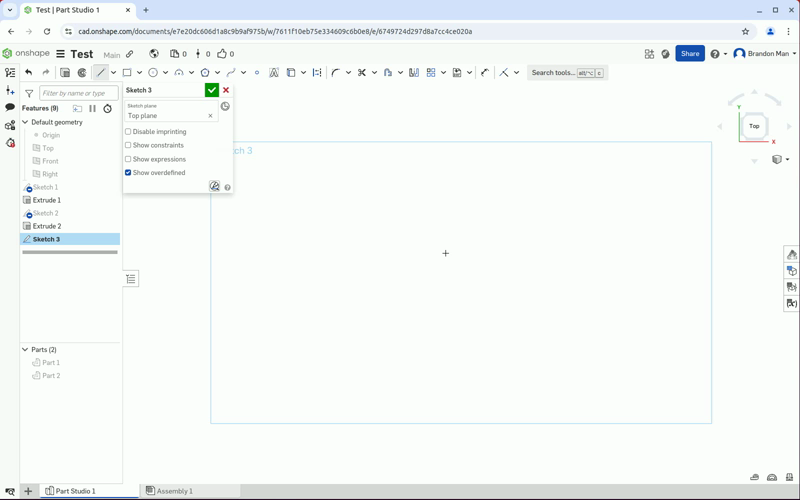
click(445, 252)
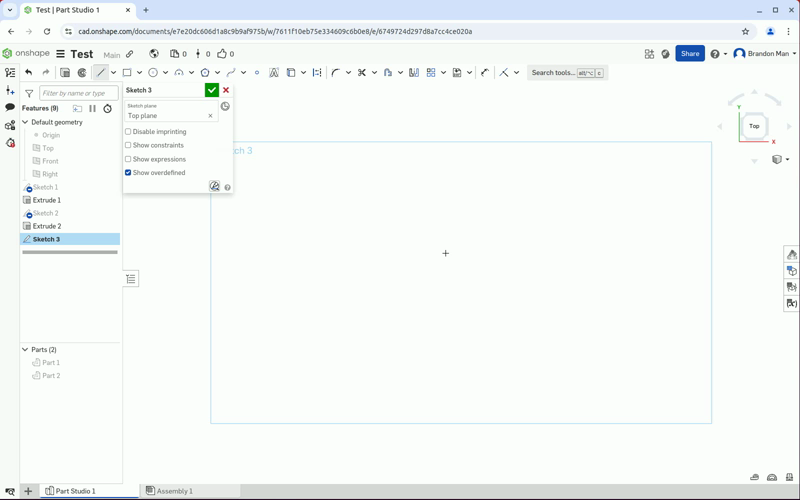
key_up(shift)
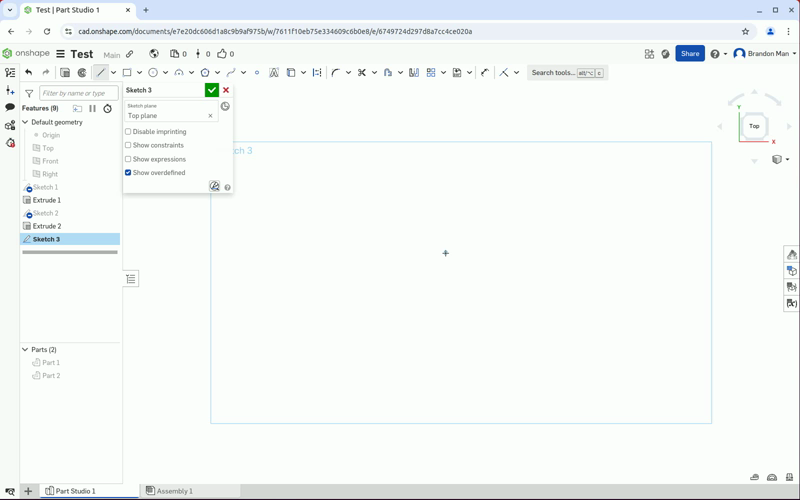
key_down(shift)
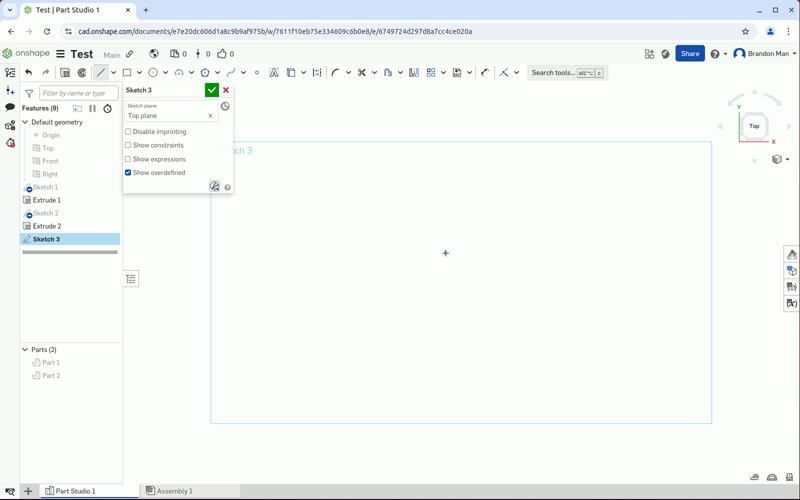
mouse_move(475, 252)
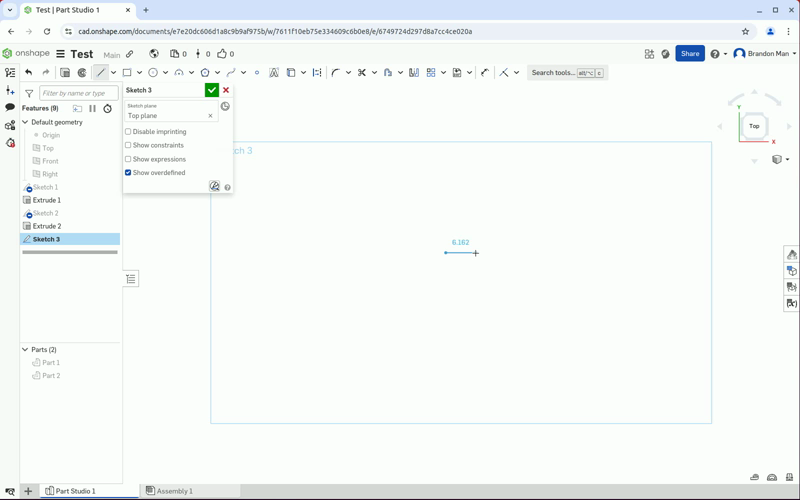
mouse_move(476, 252)
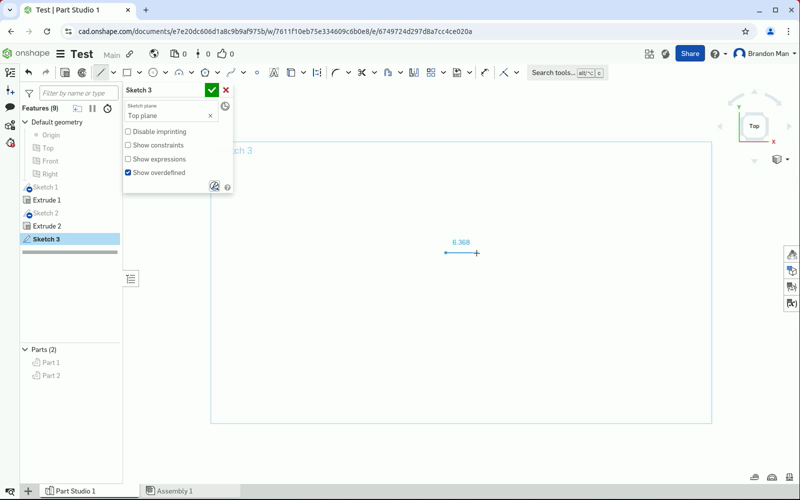
click(476, 252)
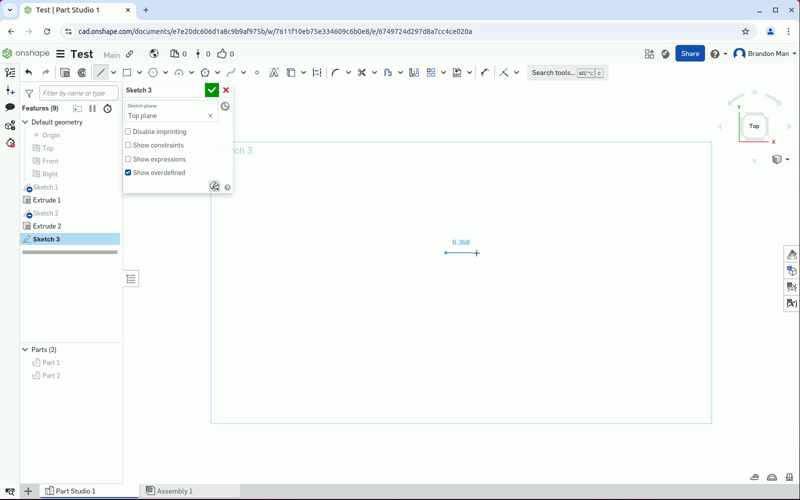
key_up(shift)
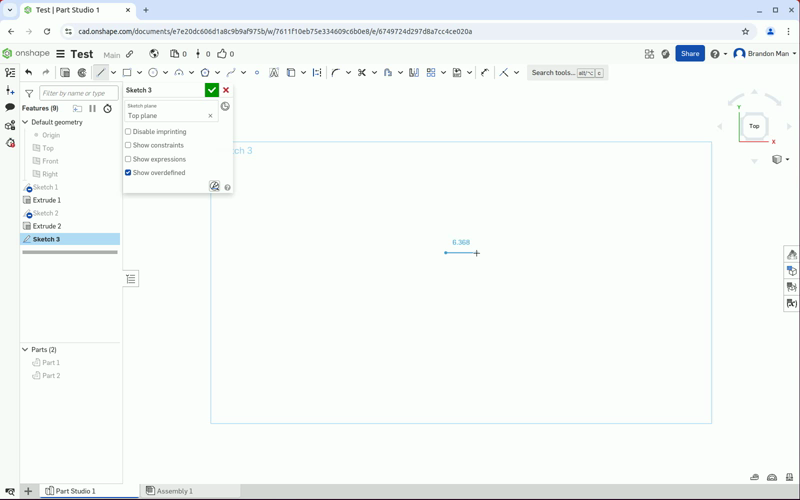
key_down(shift)
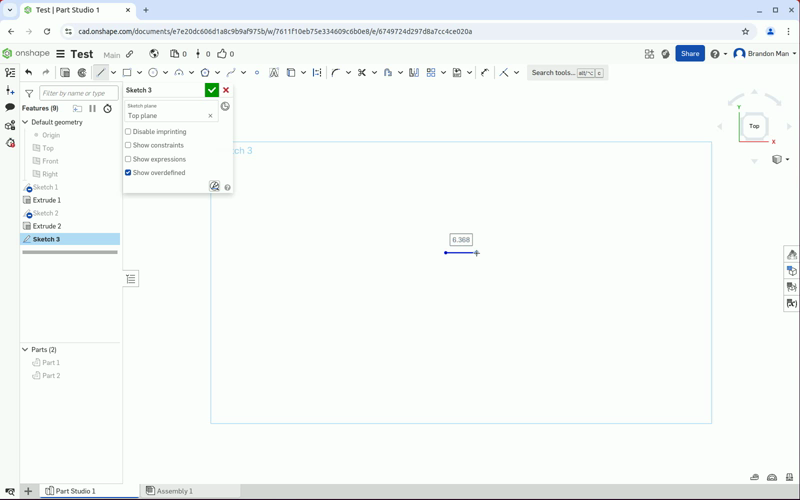
mouse_move(506, 252)
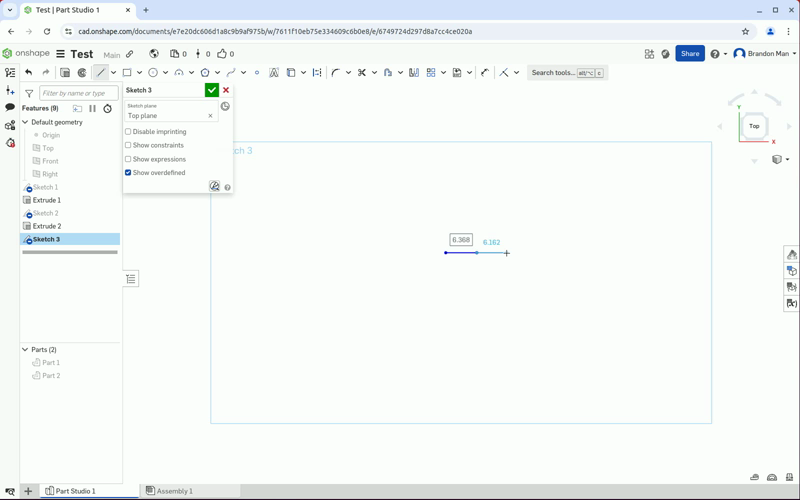
mouse_move(476, 244)
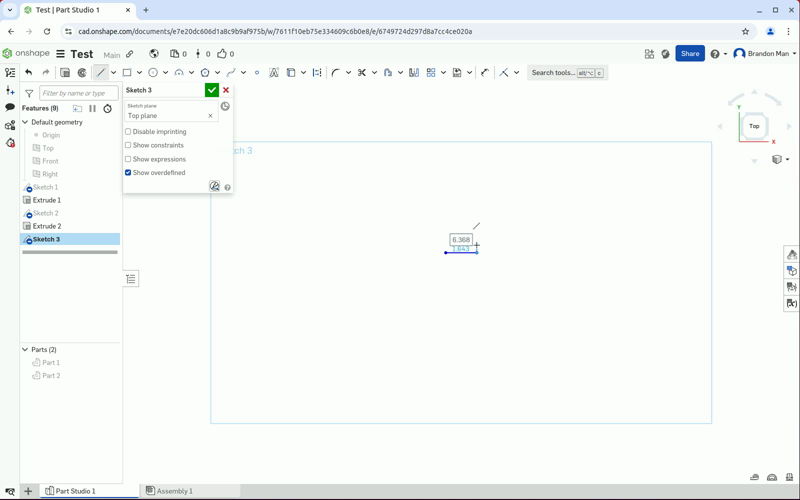
click(476, 244)
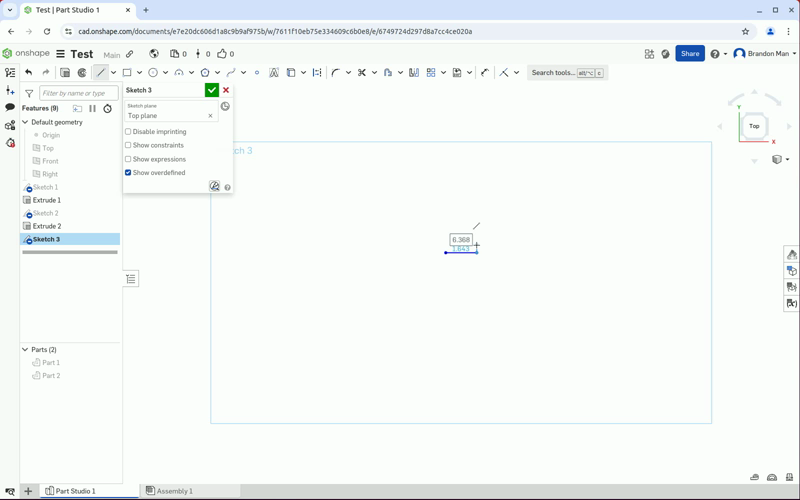
key_up(shift)
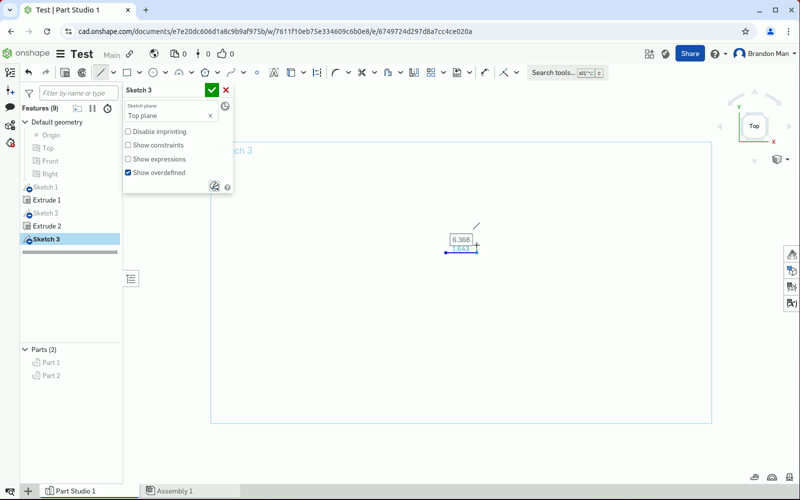
key_down(shift)
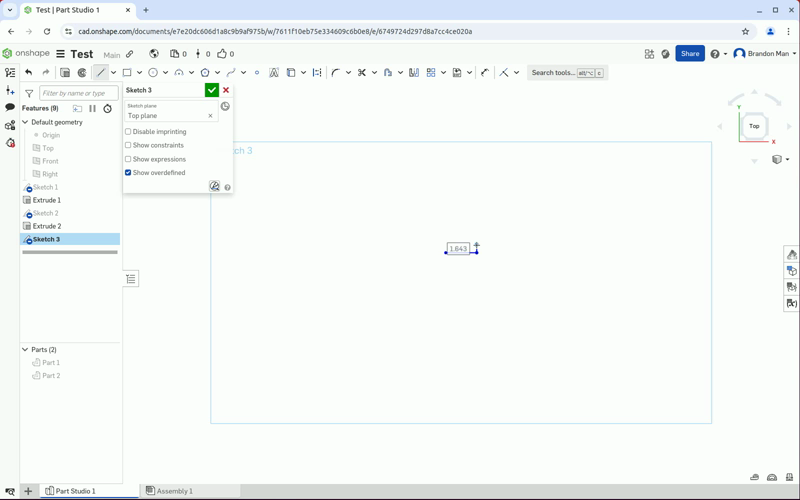
mouse_move(506, 244)
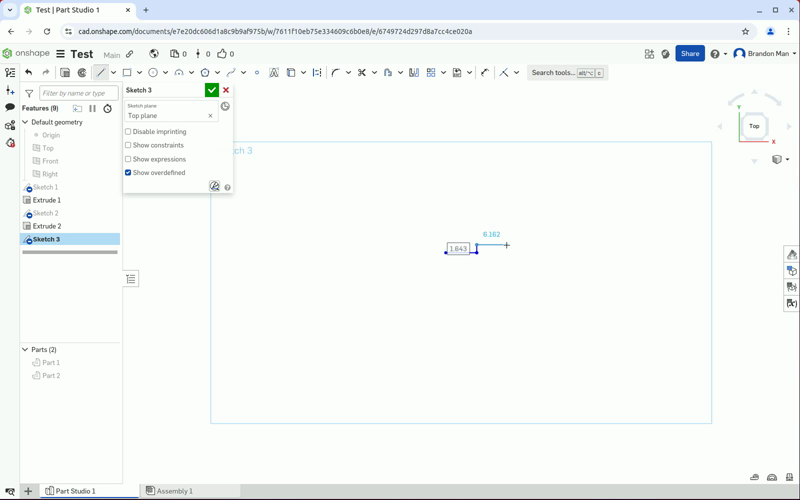
mouse_move(445, 244)
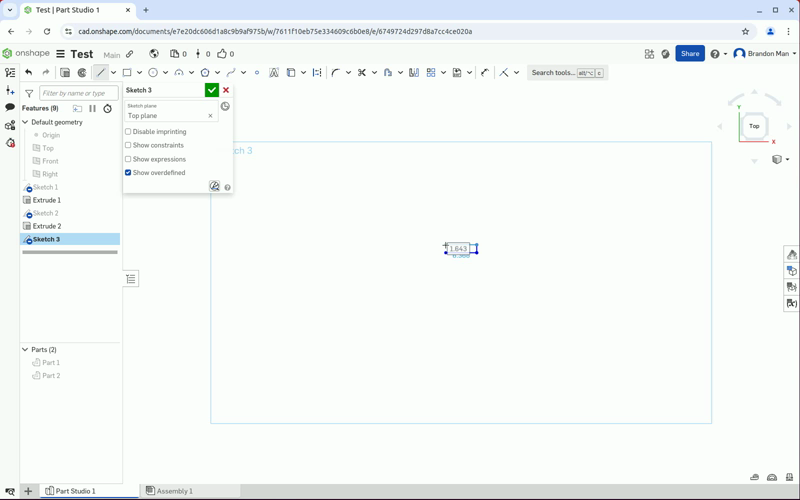
click(445, 244)
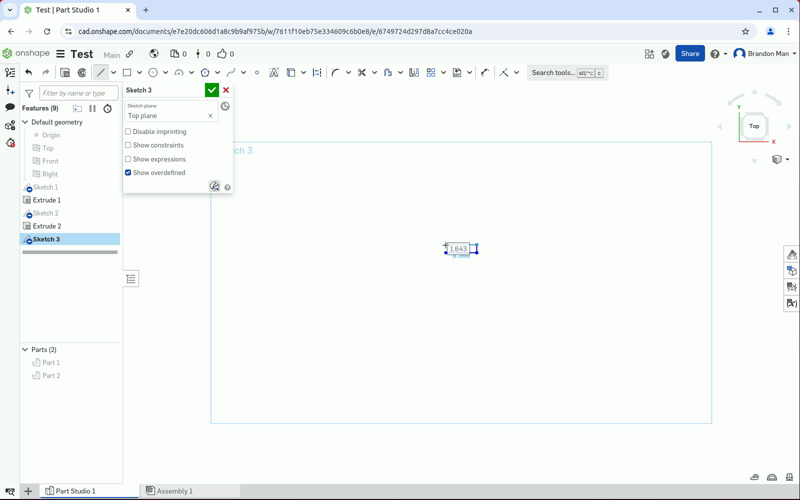
key_up(shift)
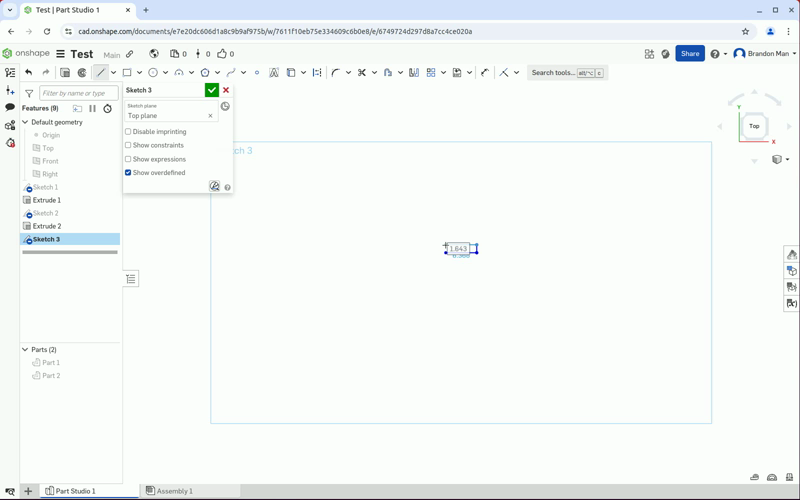
mouse_move(475, 244)
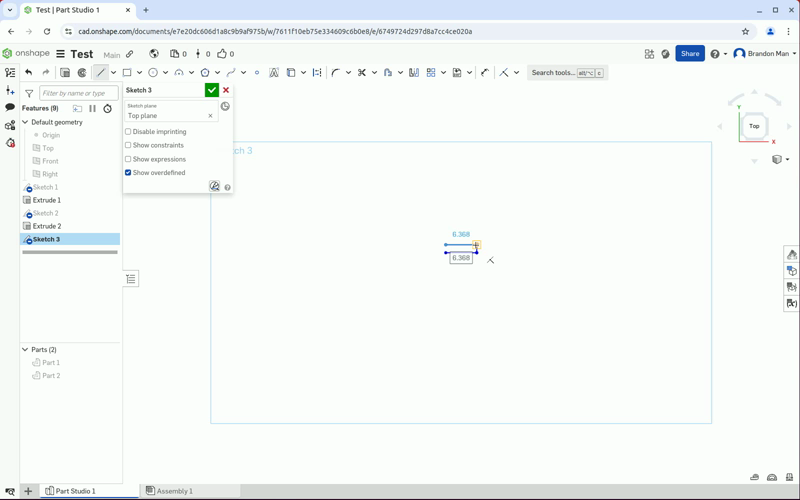
key_down(shift)
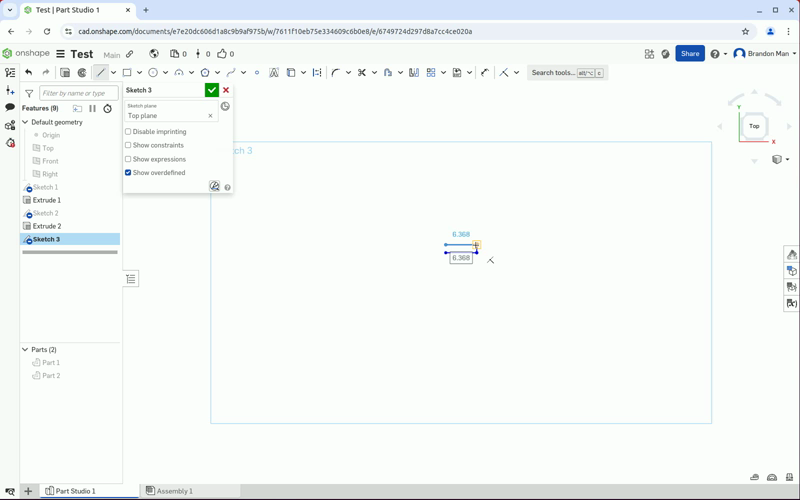
mouse_move(445, 252)
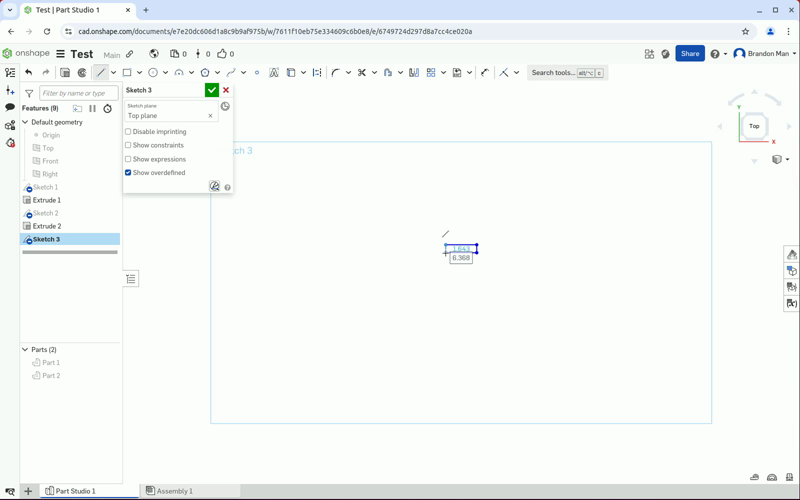
key_up(shift)
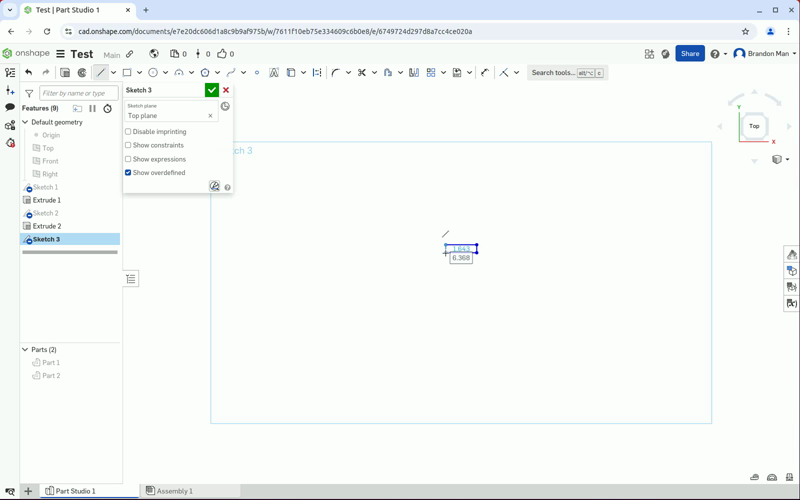
click(445, 252)
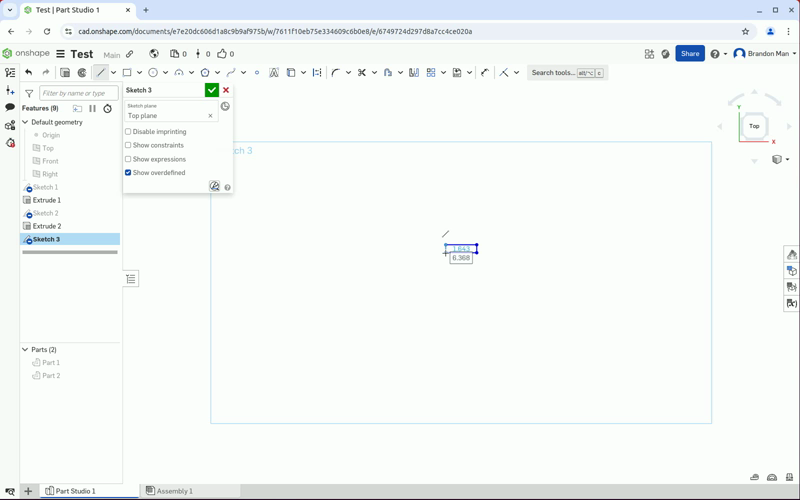
key(esc)
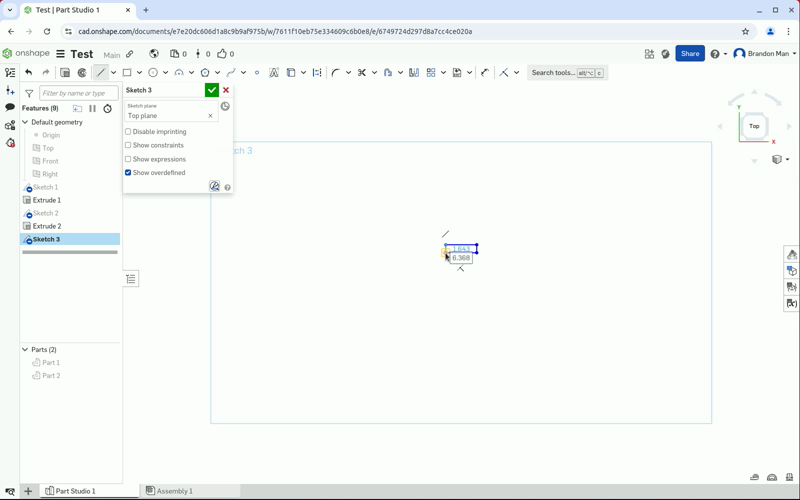
mouse_move(463, 245)
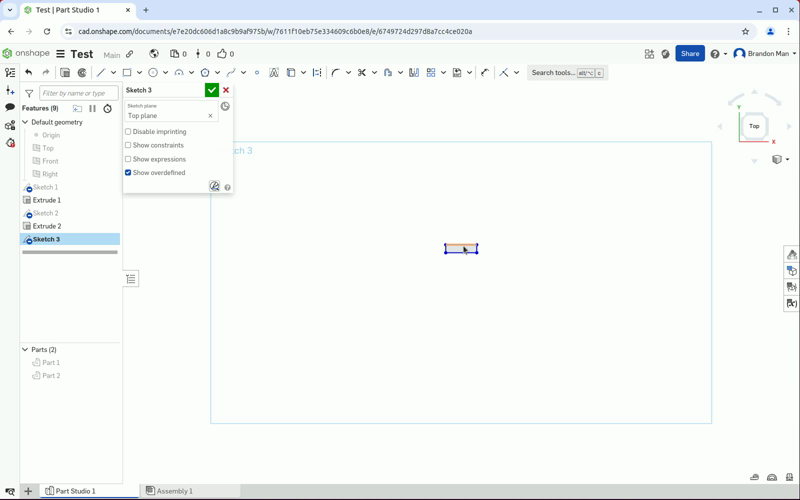
scroll(6)
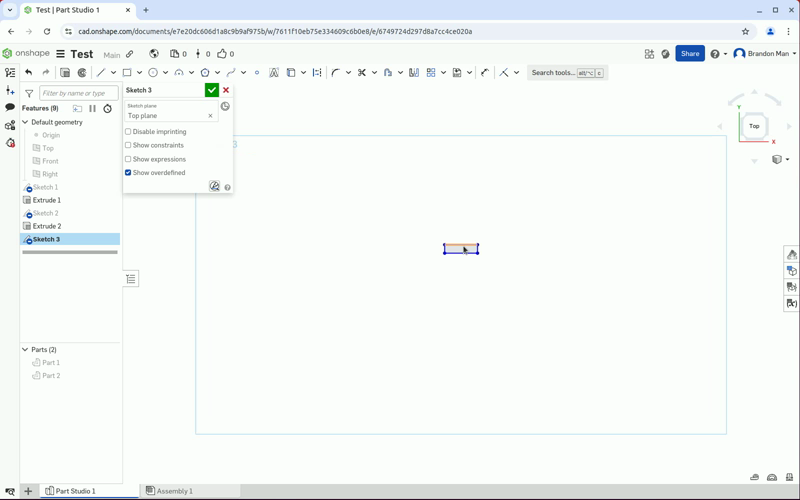
scroll(6)
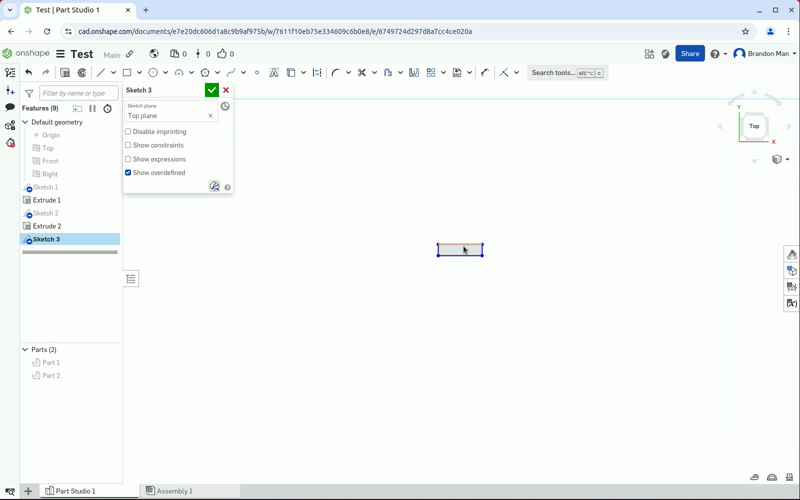
scroll(6)
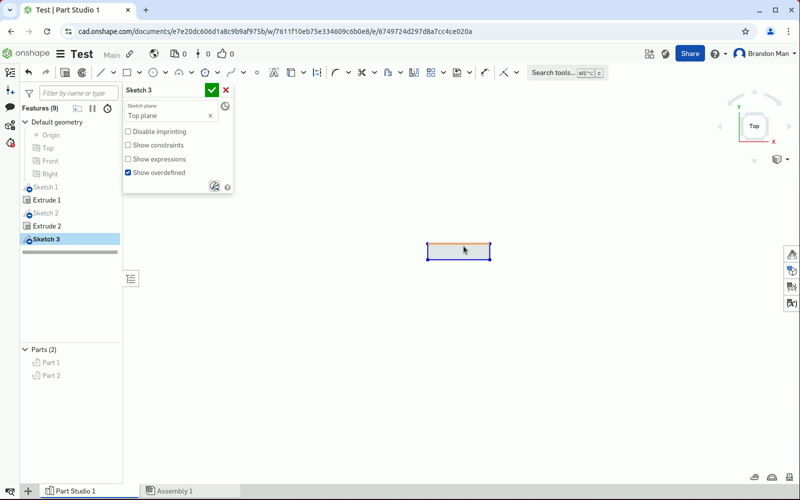
scroll(6)
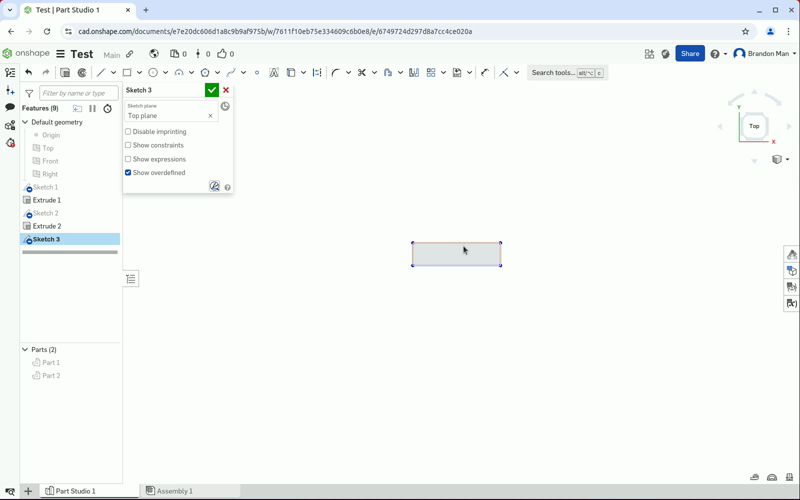
scroll(6)
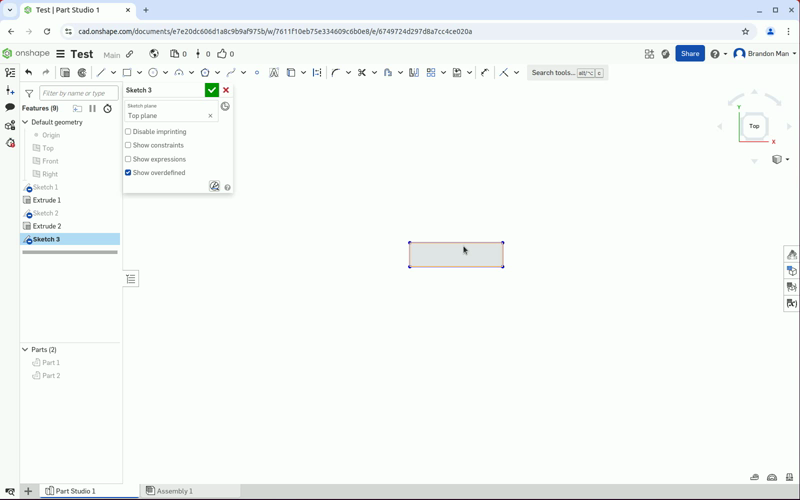
scroll(6)
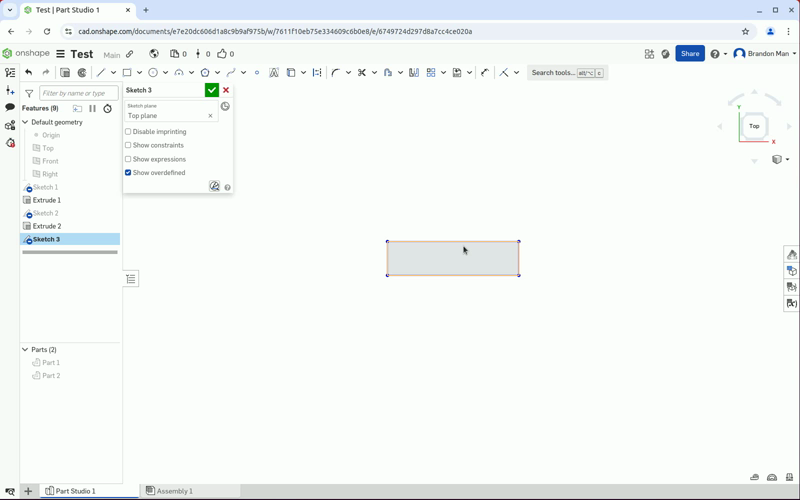
scroll(6)
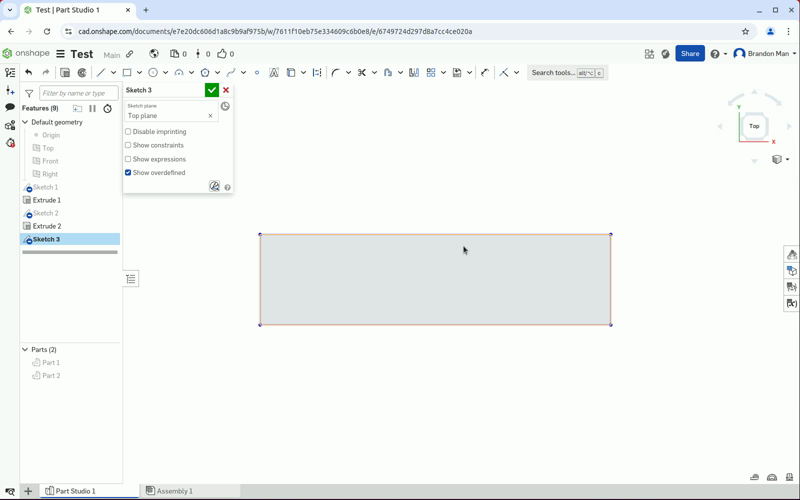
click(463, 245)
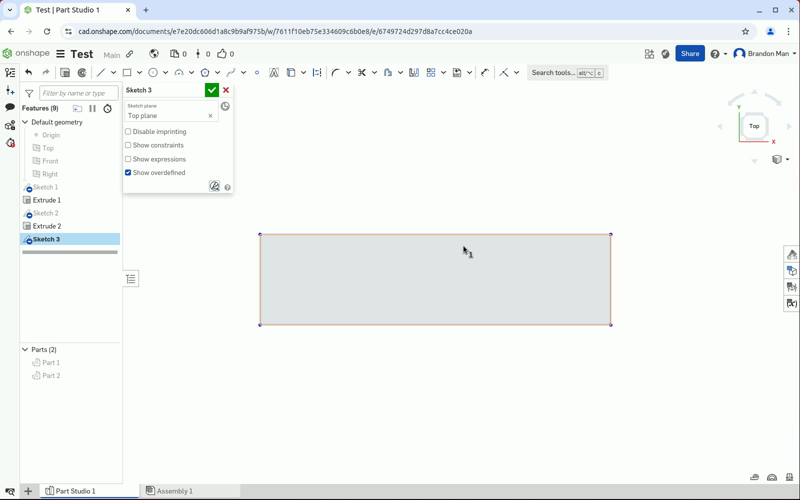
scroll(-6)
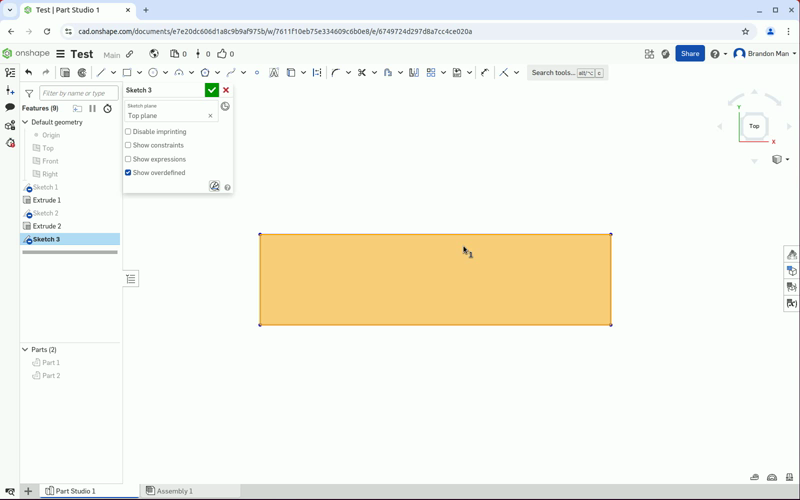
scroll(-6)
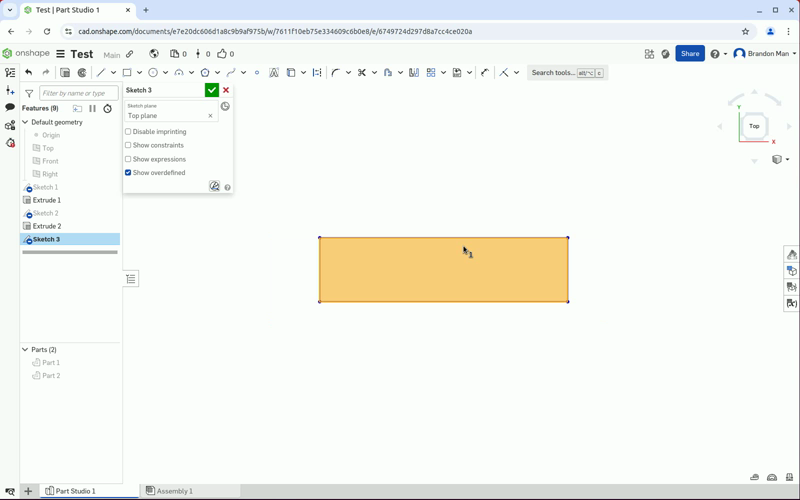
scroll(-6)
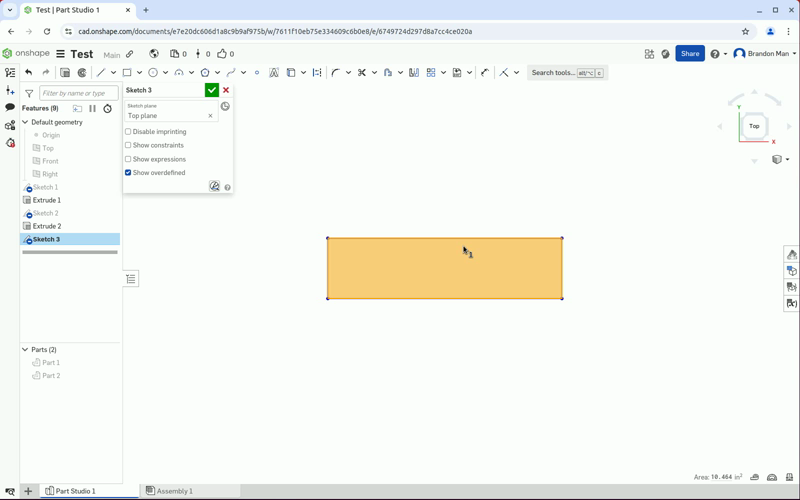
scroll(-6)
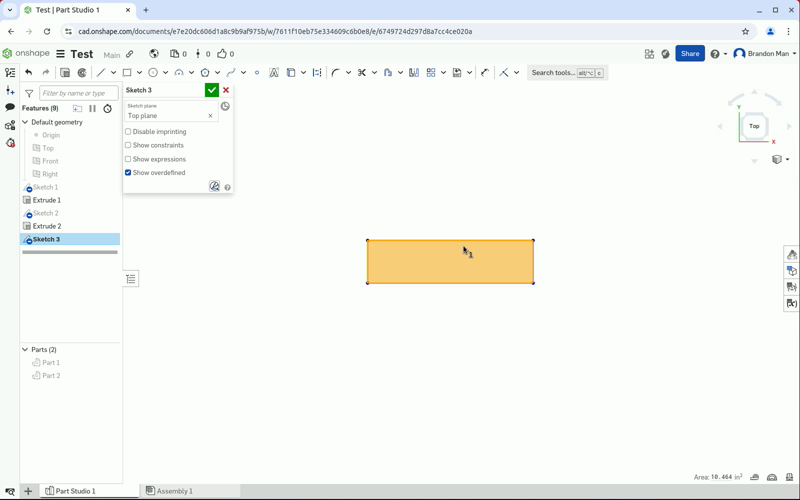
scroll(-6)
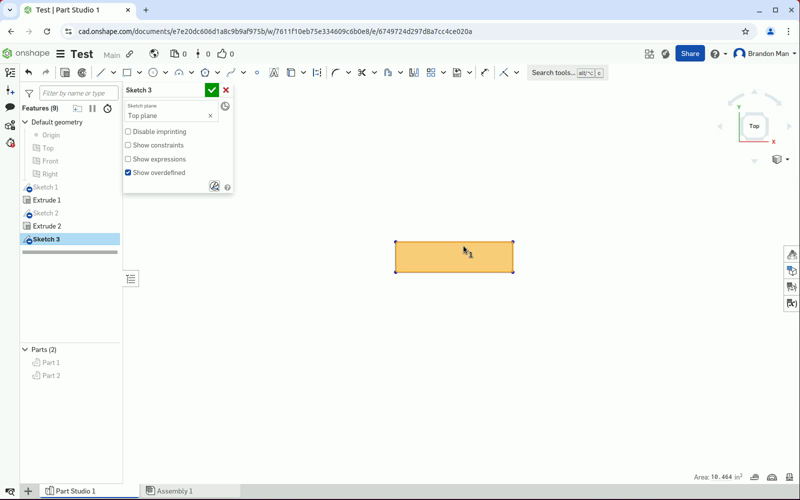
scroll(-6)
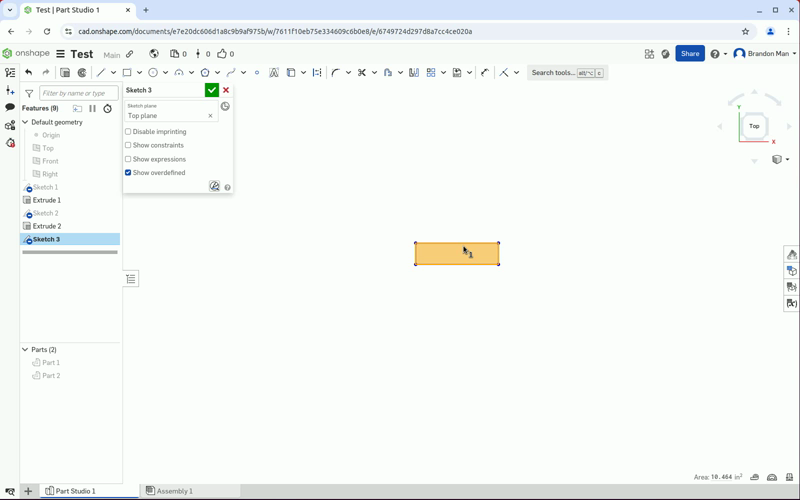
scroll(-6)
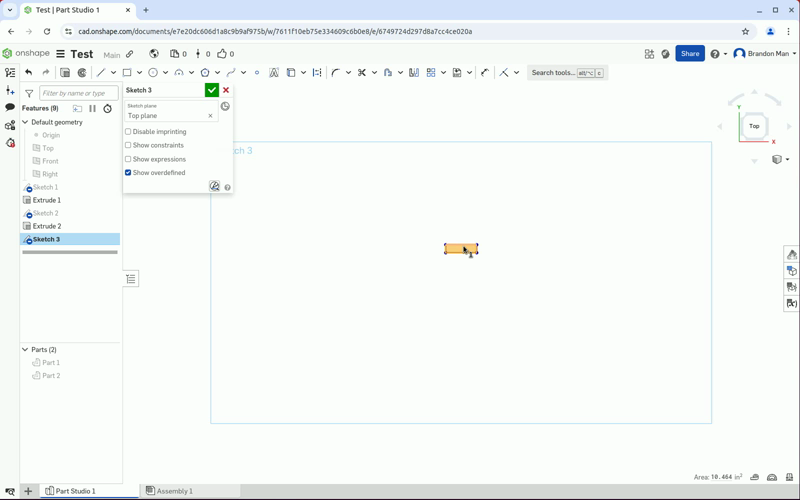
mouse_move(73, 352)
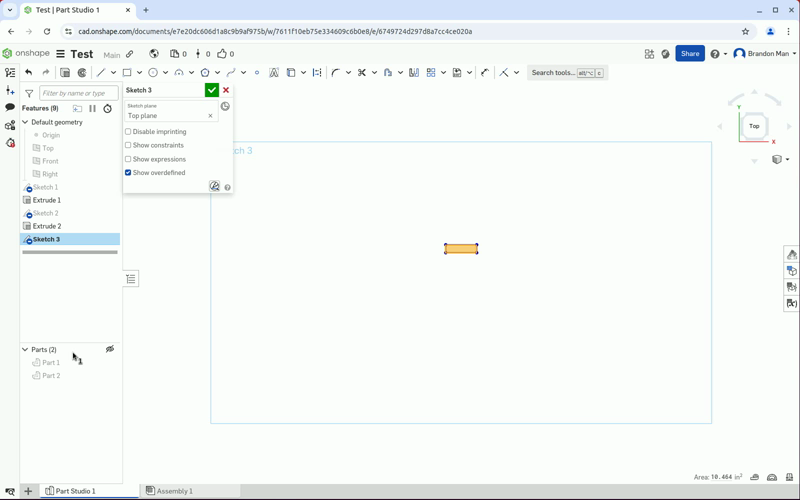
key(shift+y)
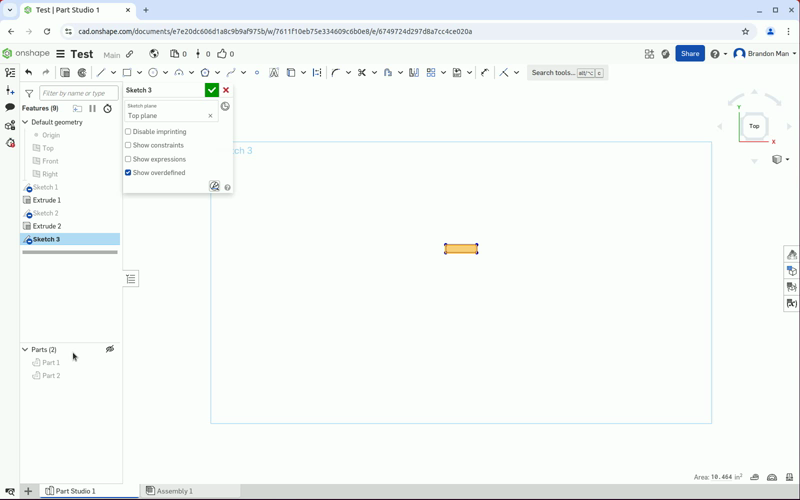
key(shift+e)
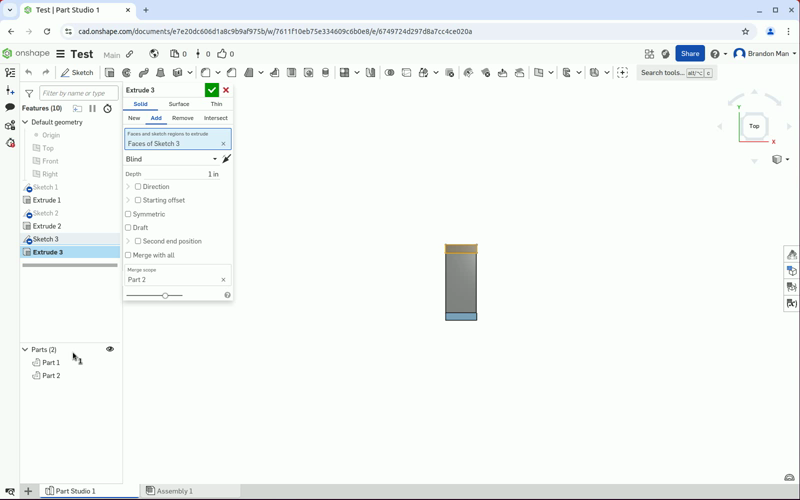
mouse_move(143, 106)
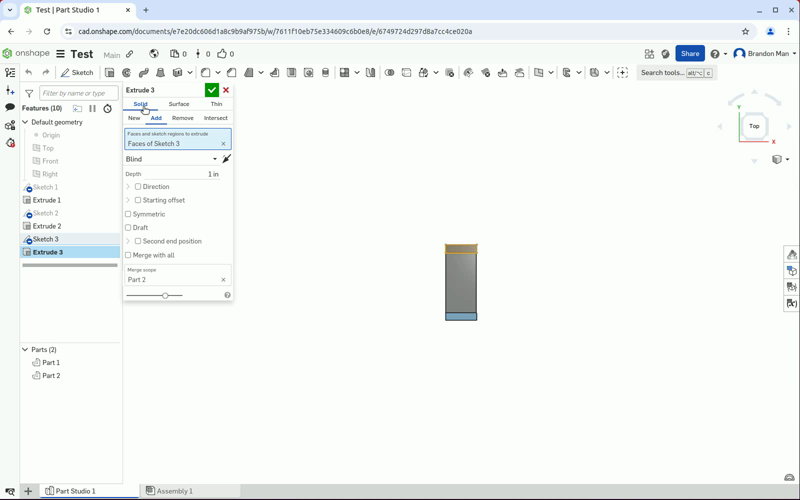
click(143, 106)
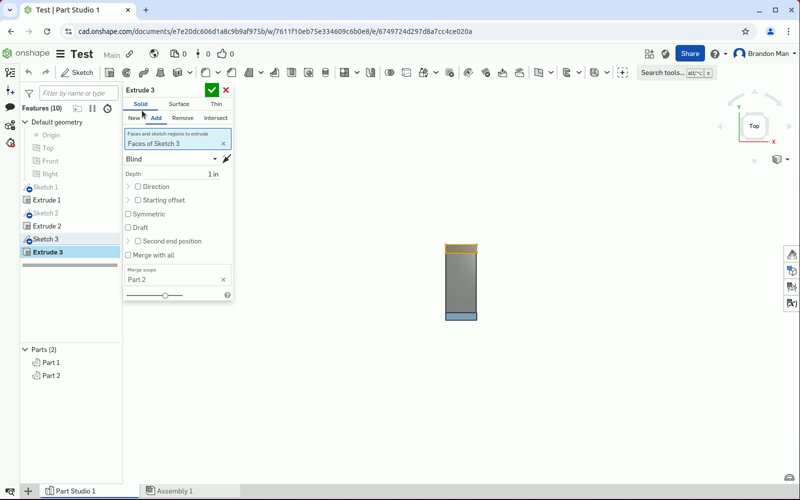
mouse_move(137, 120)
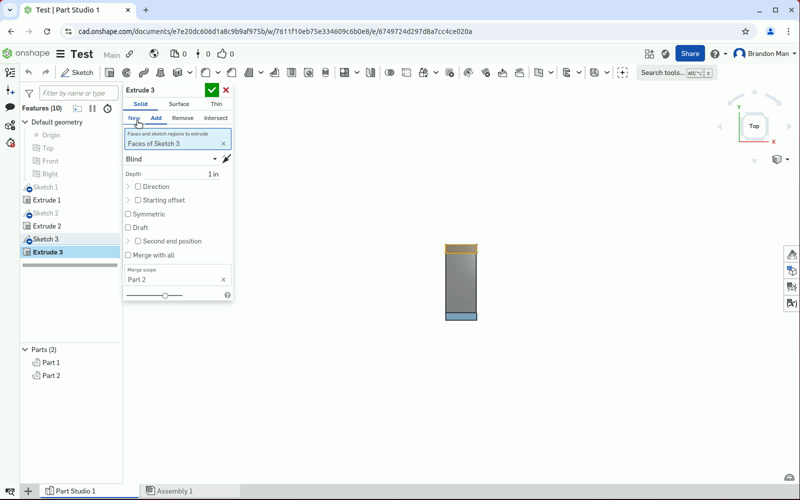
click(137, 120)
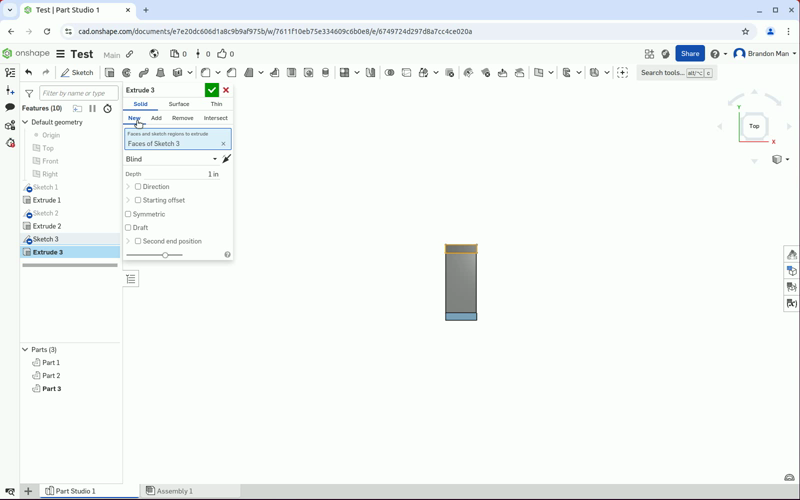
key(tab, 4)
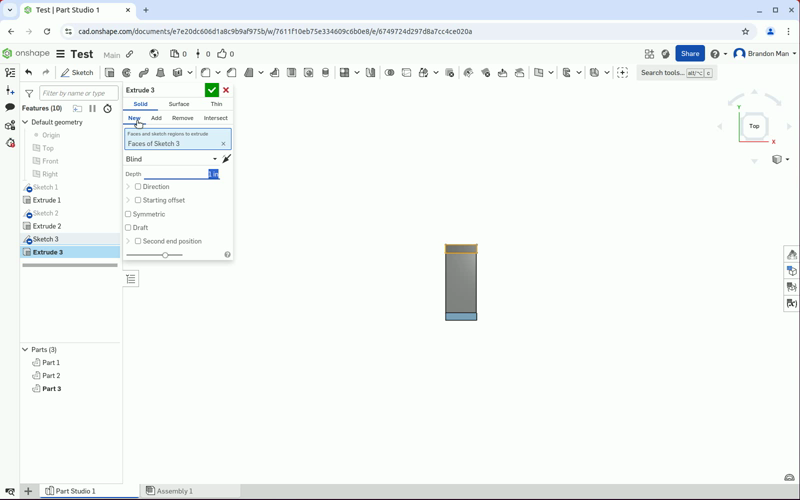
text(23.108)
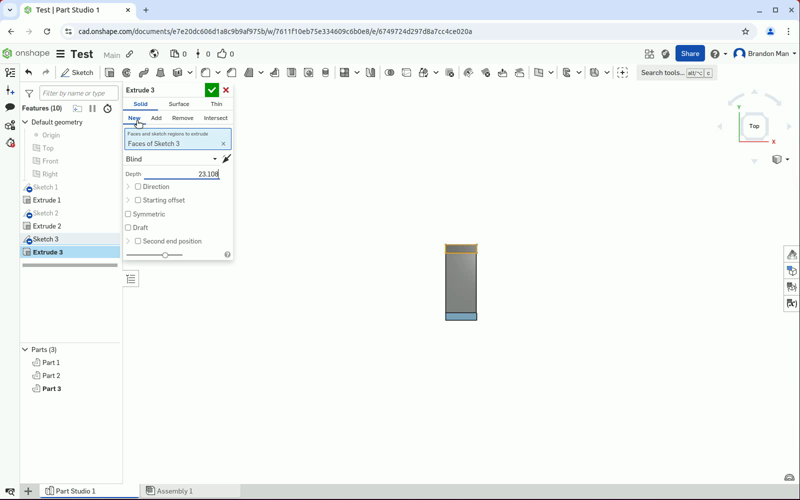
key(enter)
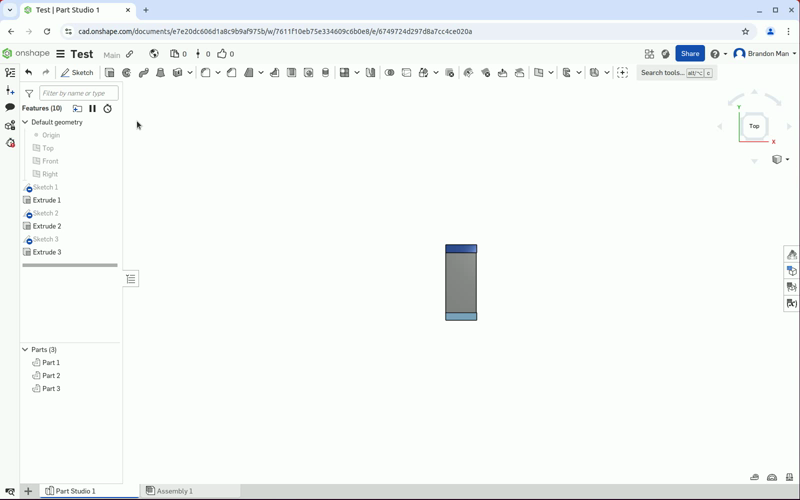
key(shift+h)
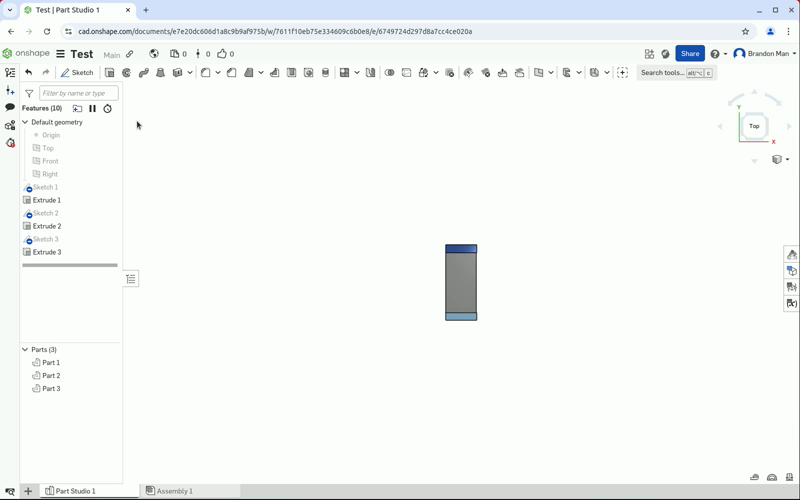
key(shift+h)
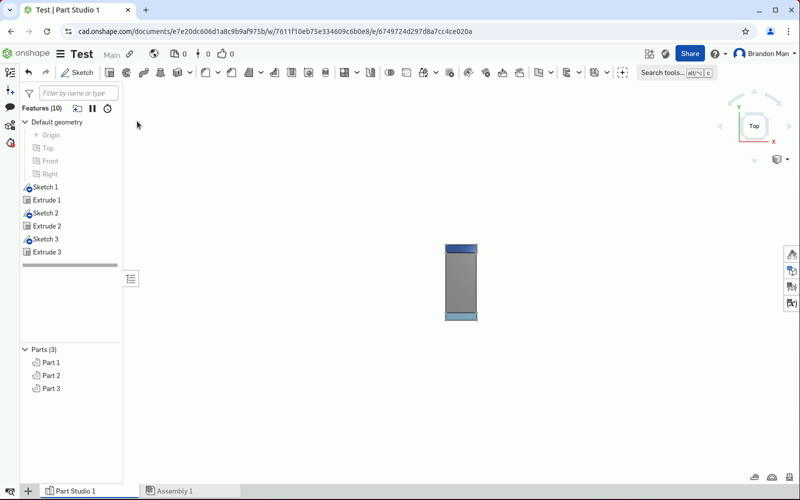
key(shift+7)
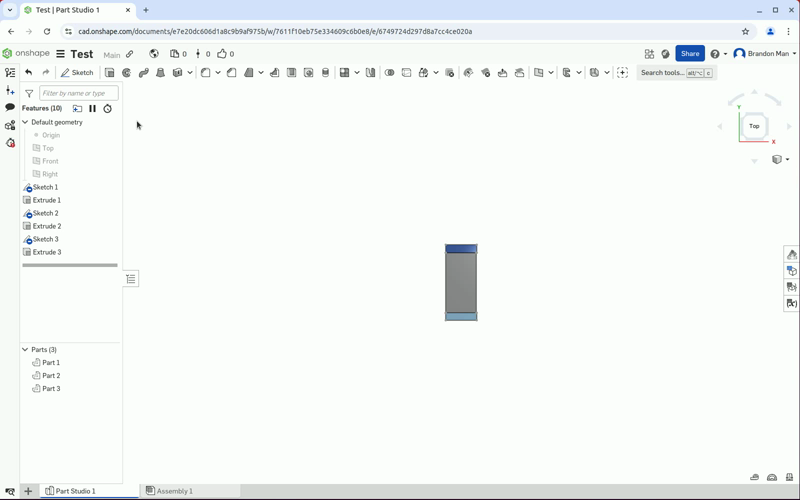
key(up, 3)
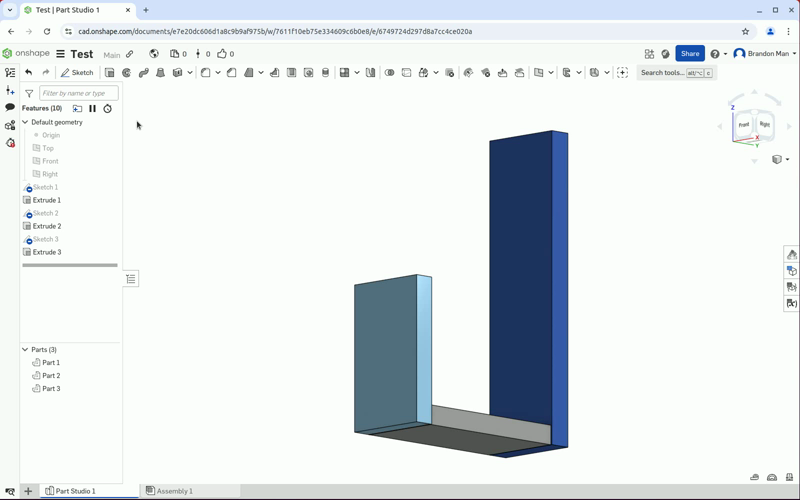
key(left, 3)
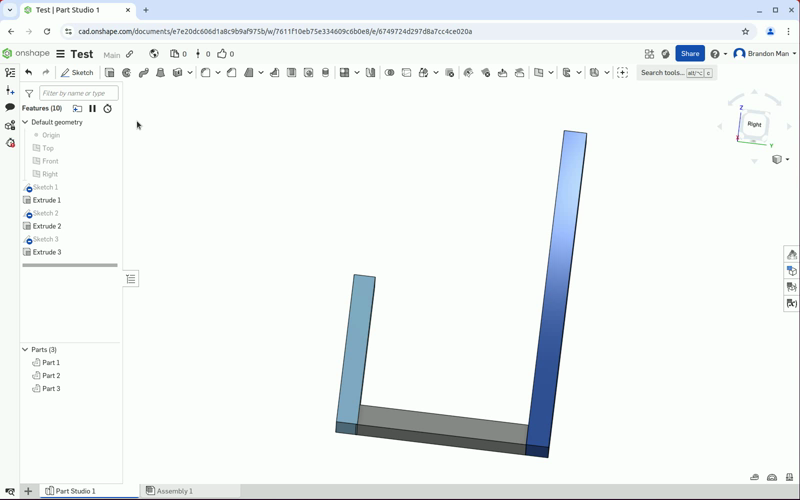
key(right, 3)
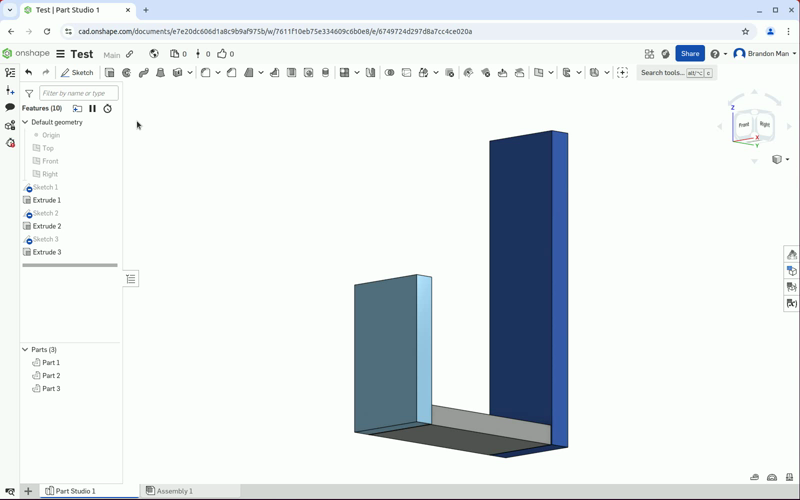
key(down, 3)
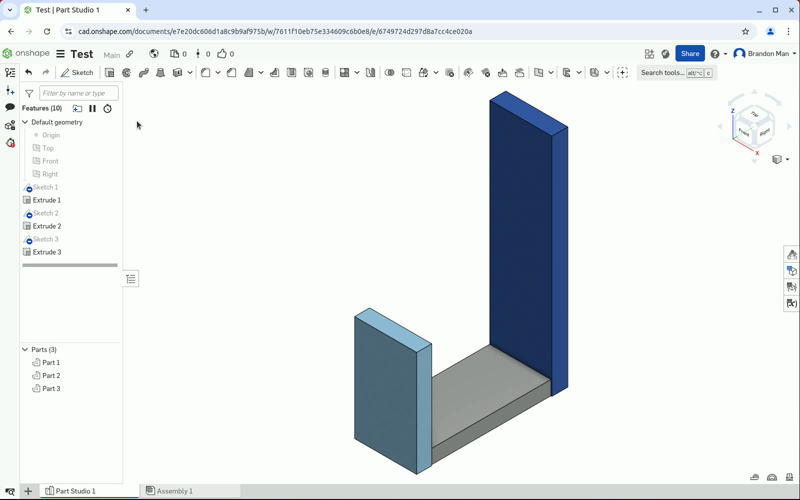
mouse_move(73, 189)
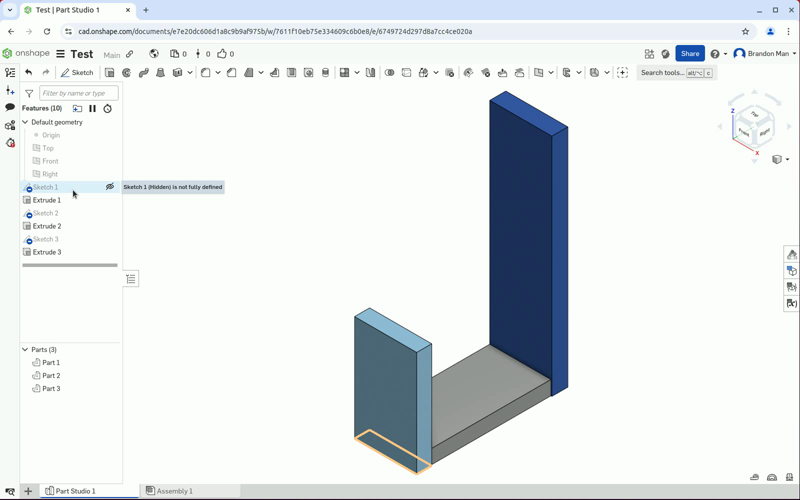
click(73, 189)